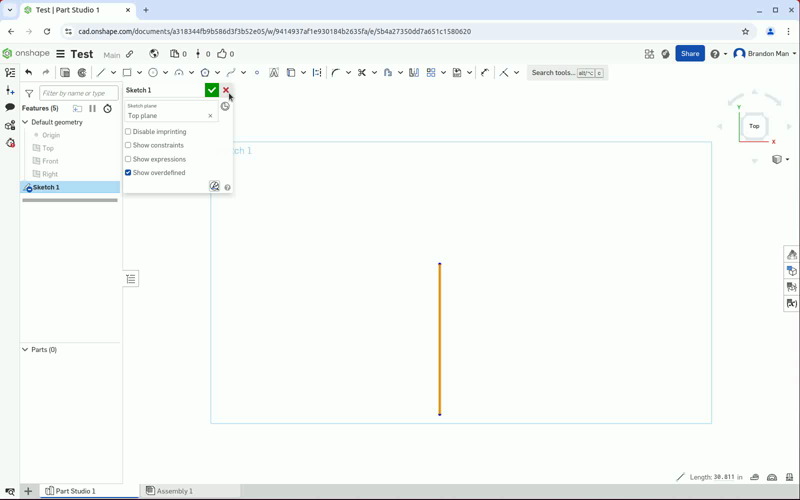
key(shift+h)
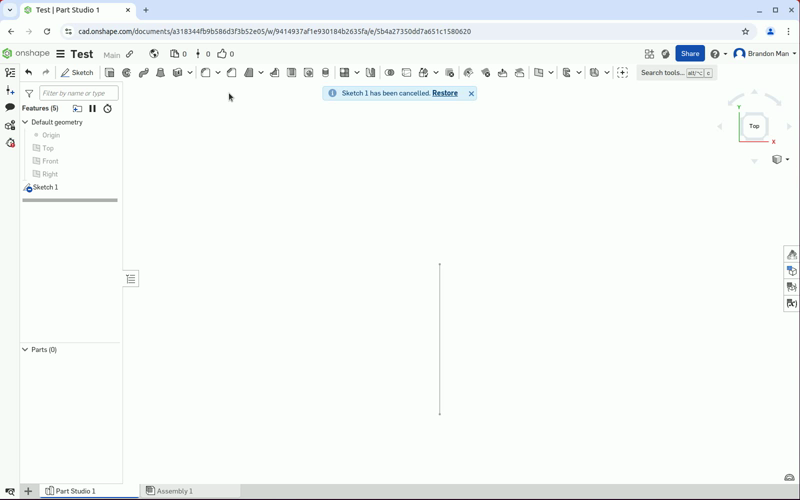
mouse_move(73, 352)
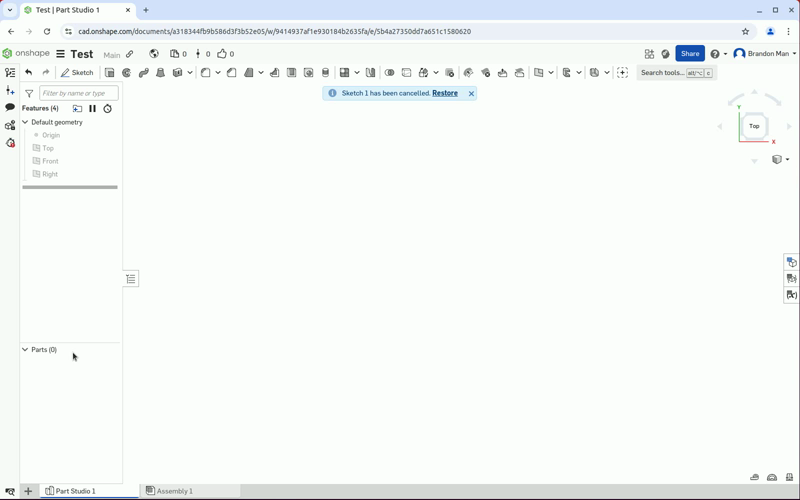
key(y)
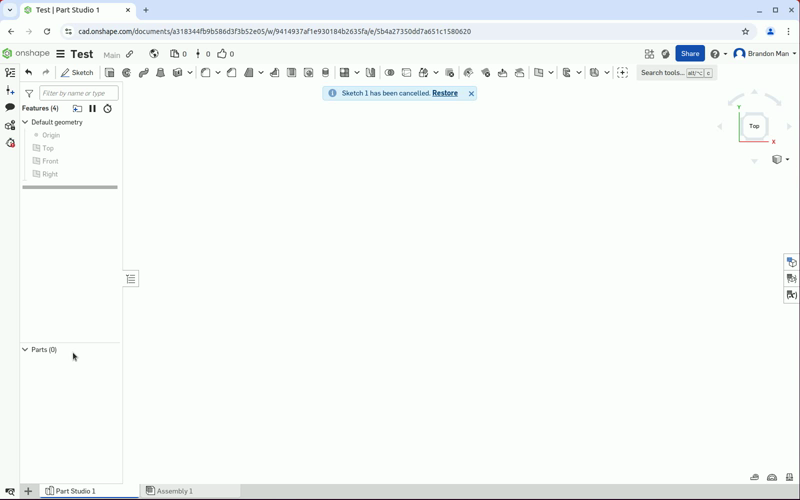
key(shift+p)
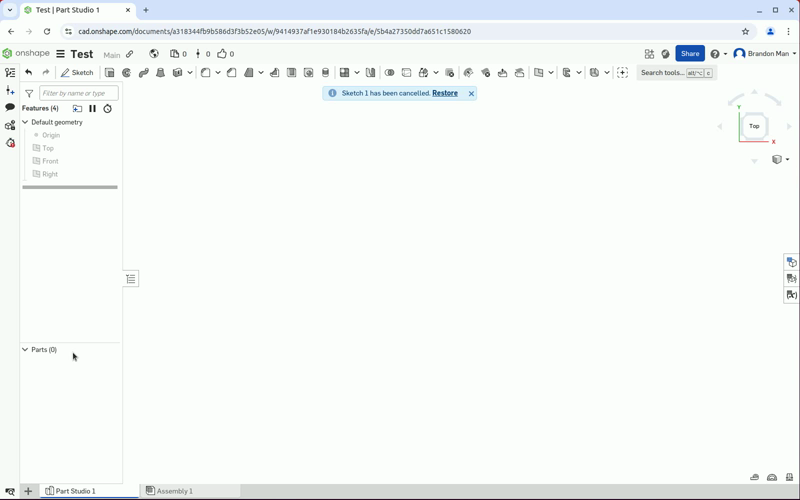
key(space)
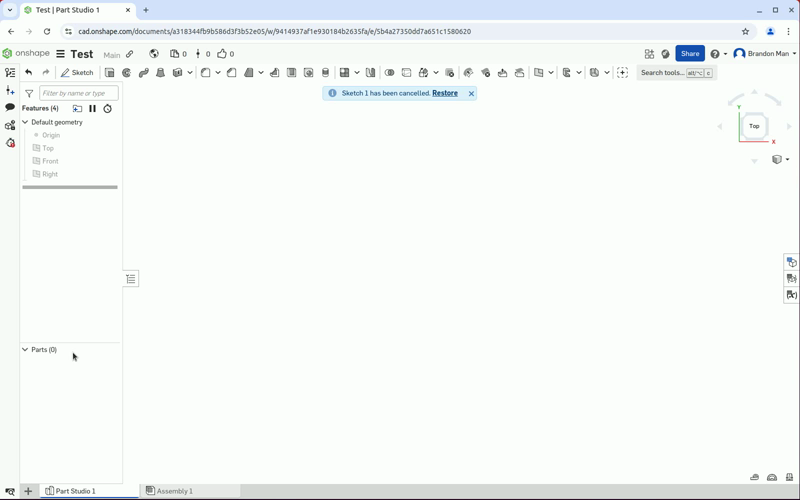
key_down(shift)
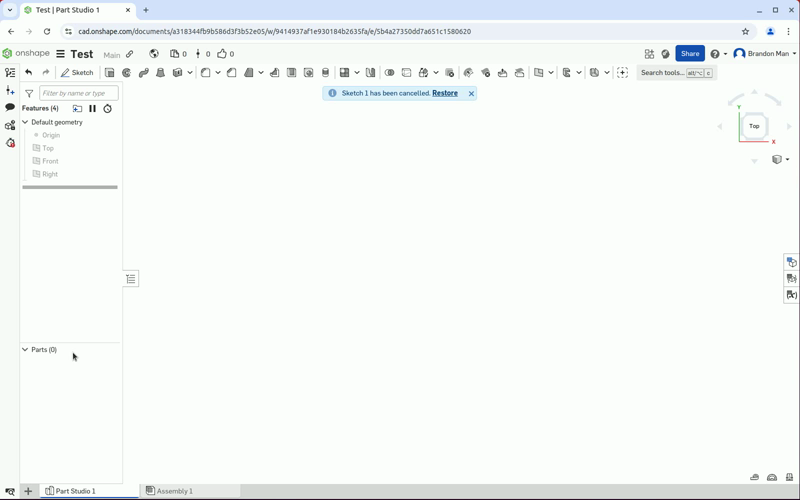
key(up)
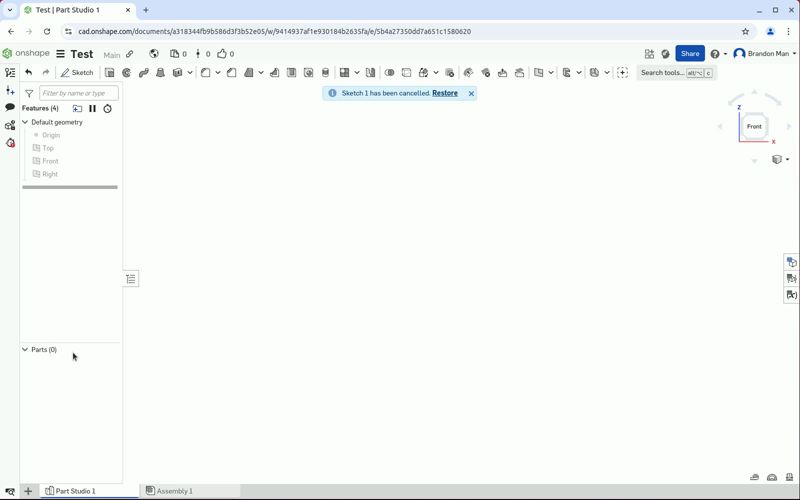
key_up(shift)
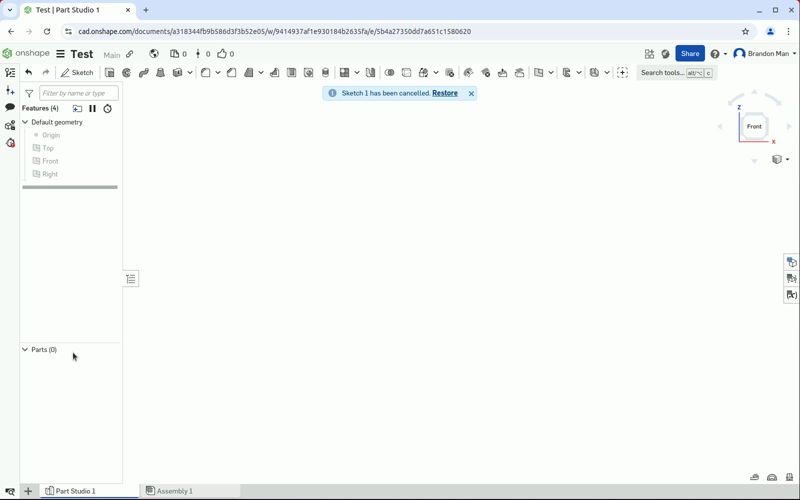
mouse_move(73, 352)
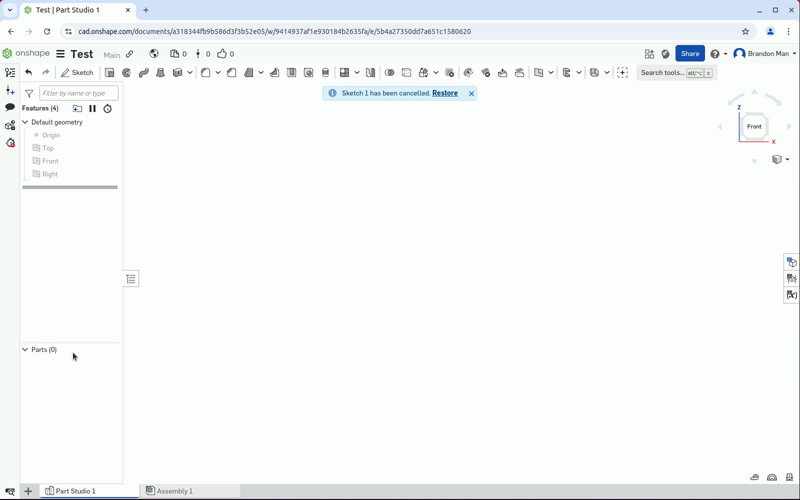
key(shift+y)
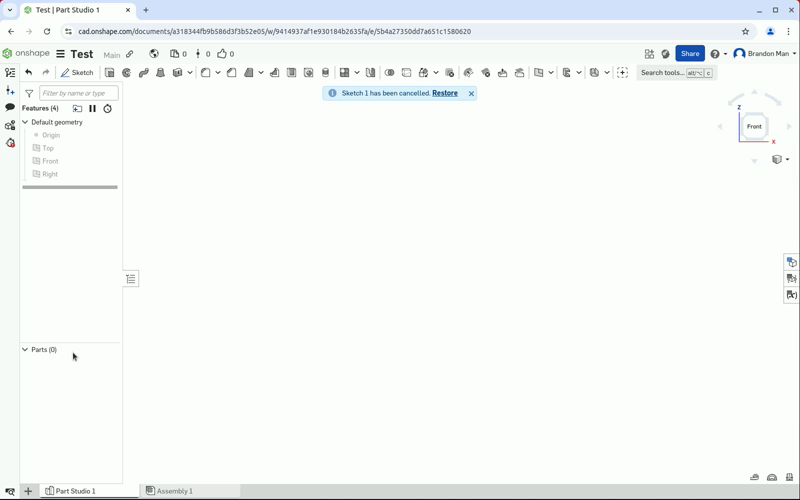
key(shift+s)
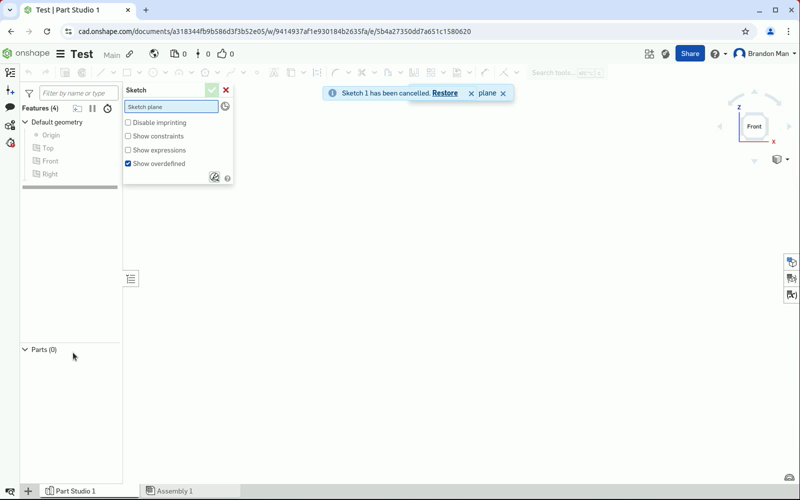
mouse_move(73, 163)
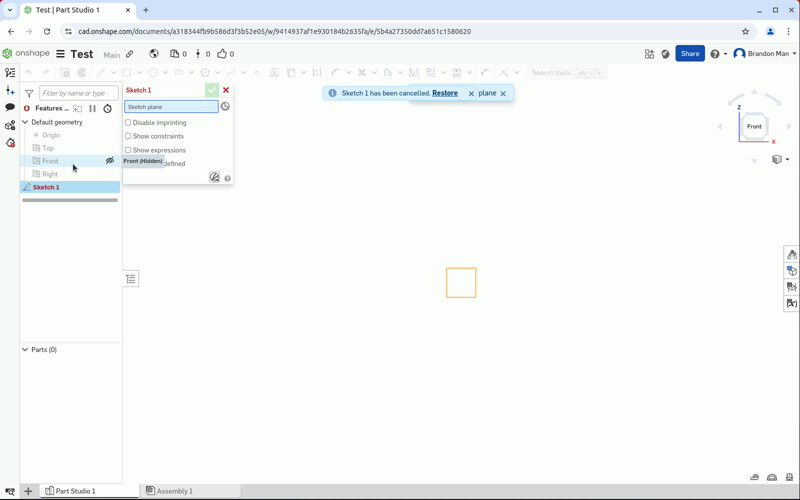
click(73, 163)
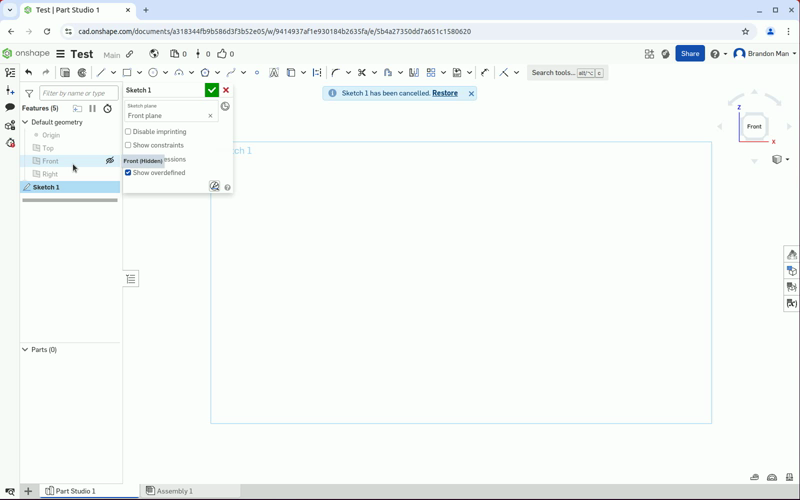
mouse_move(73, 352)
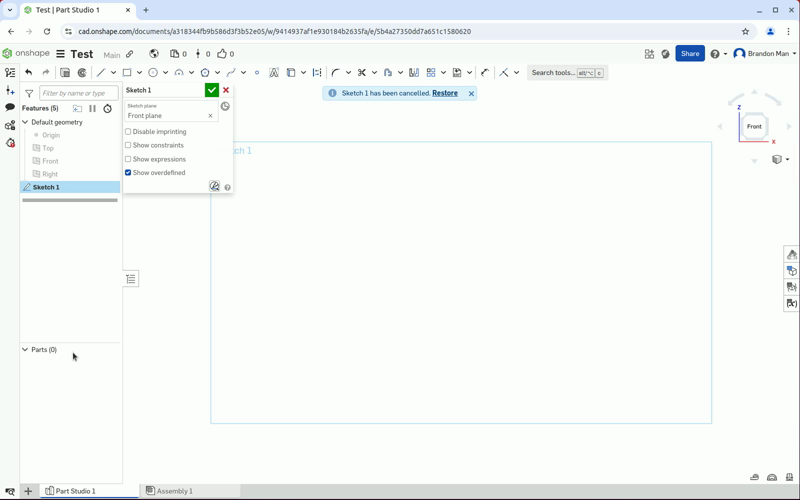
key(y)
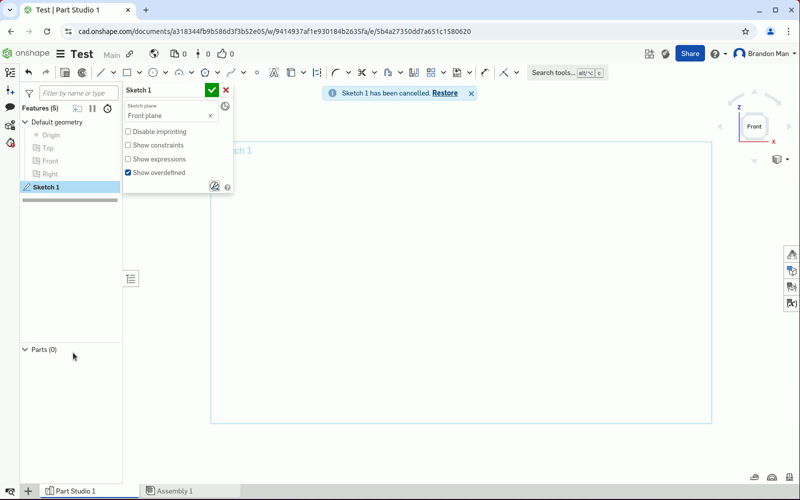
key(l)
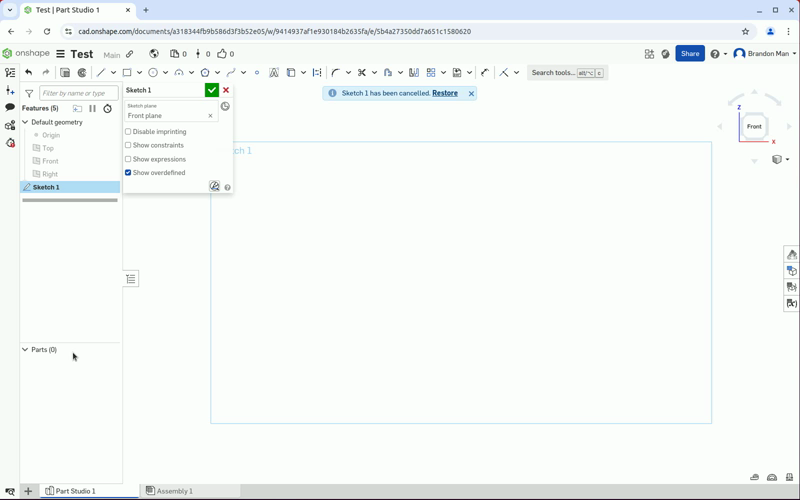
key_down(shift)
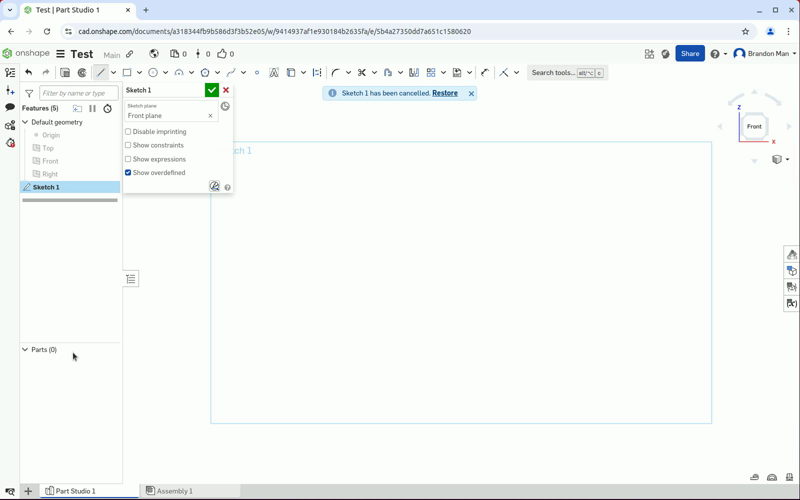
mouse_move(348, 320)
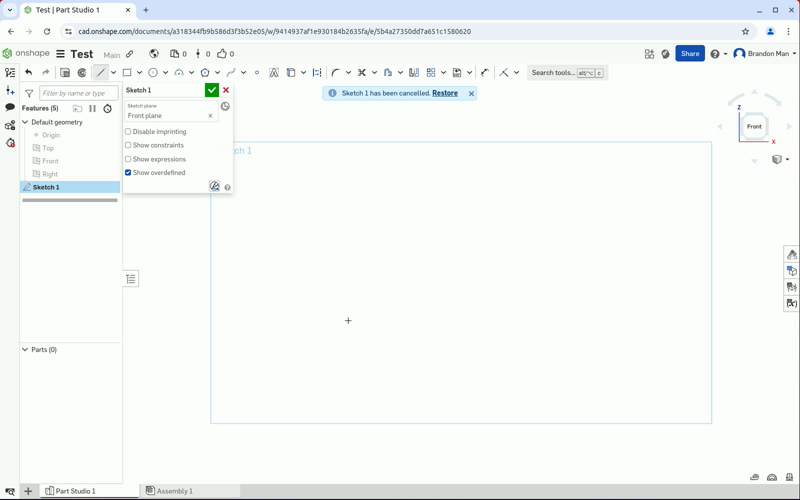
click(348, 320)
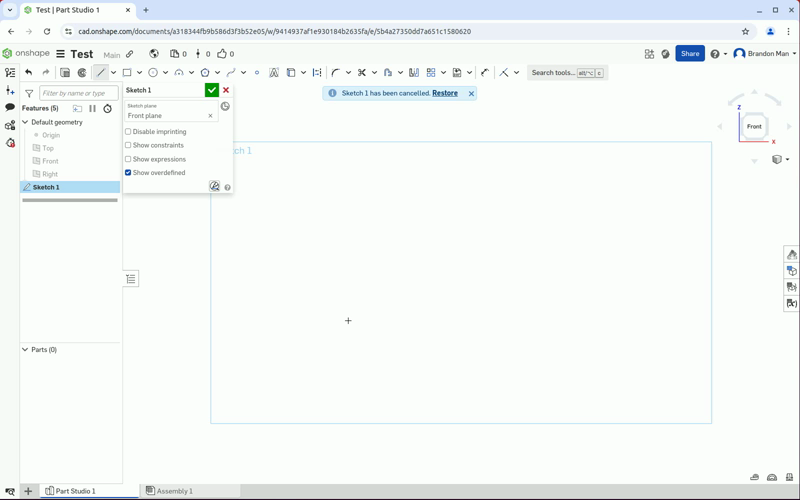
key_up(shift)
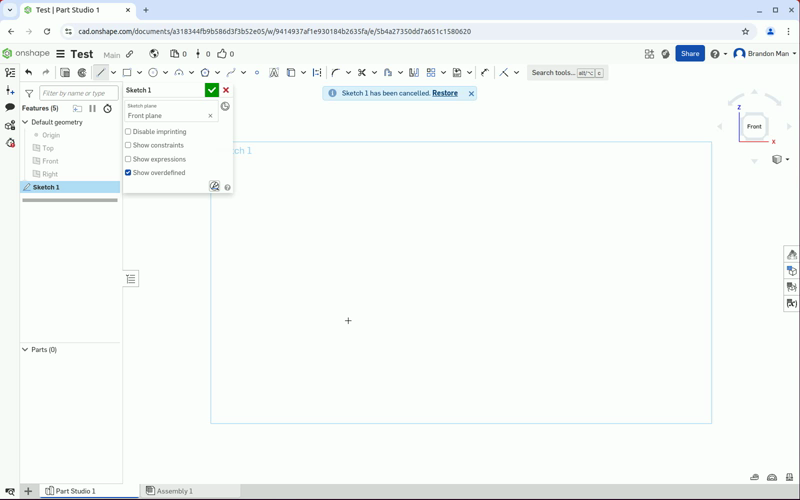
key_down(shift)
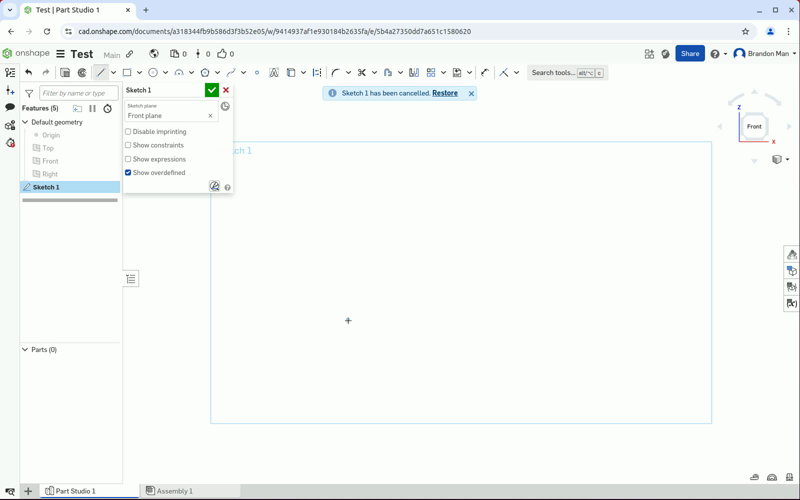
mouse_move(498, 320)
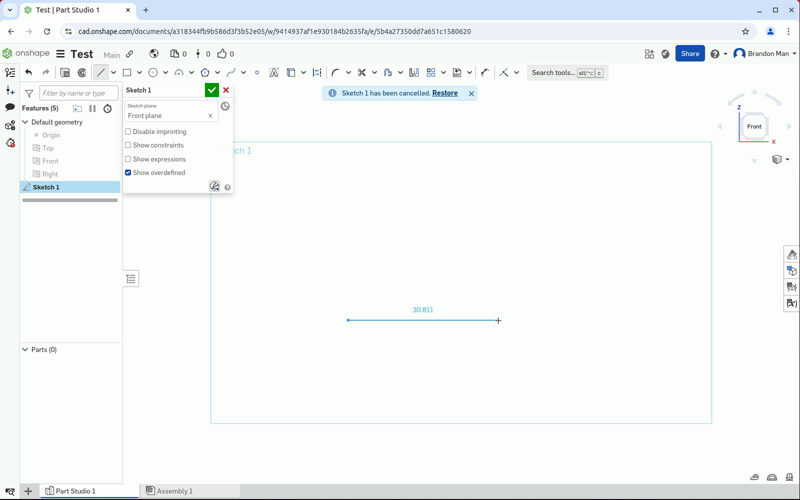
click(498, 320)
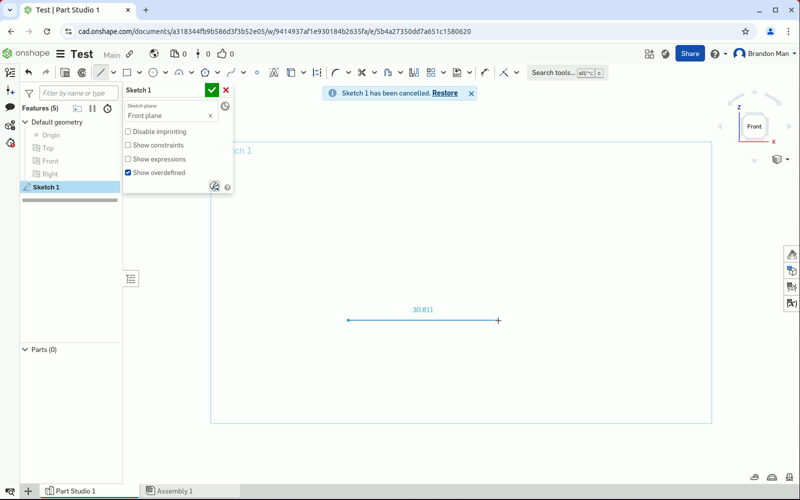
key_up(shift)
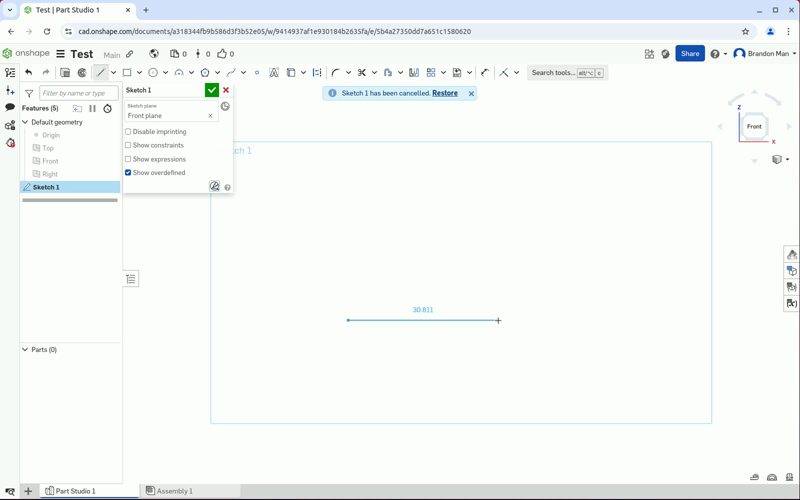
key_down(shift)
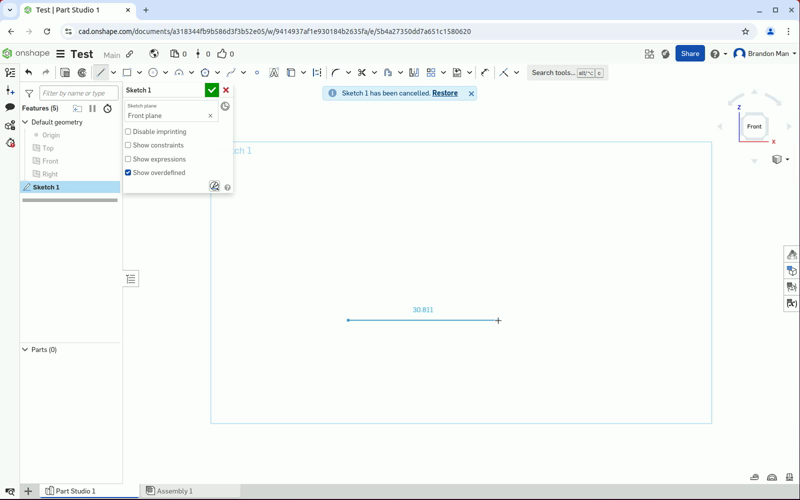
mouse_move(498, 244)
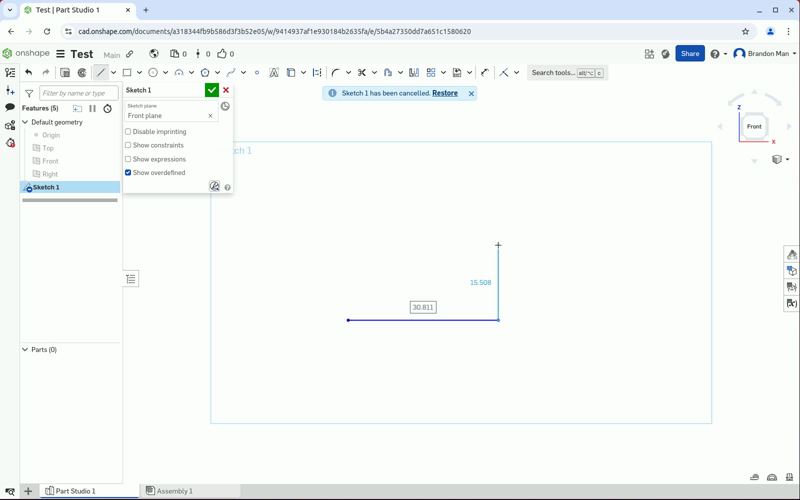
click(498, 244)
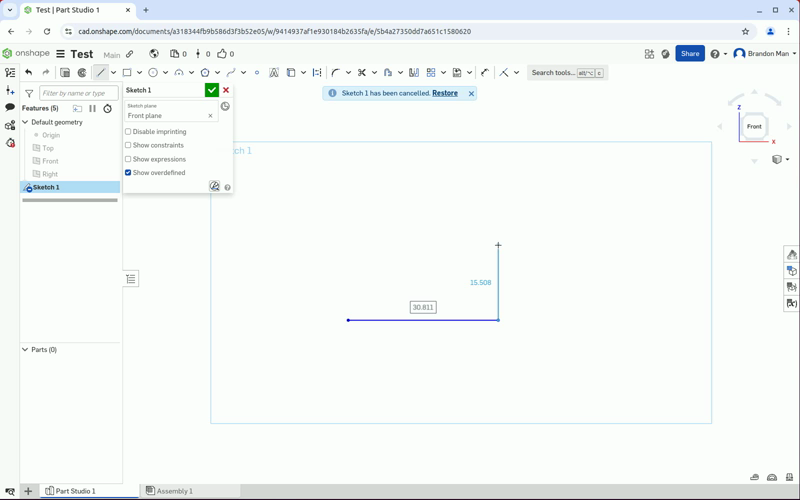
key_up(shift)
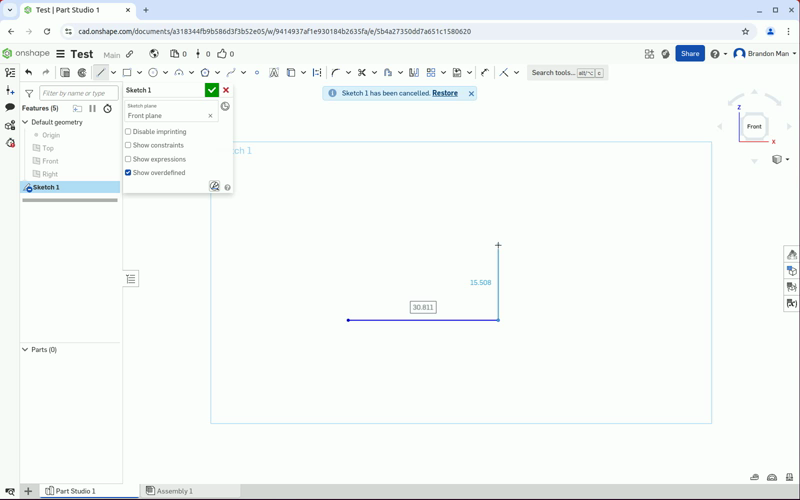
key_down(shift)
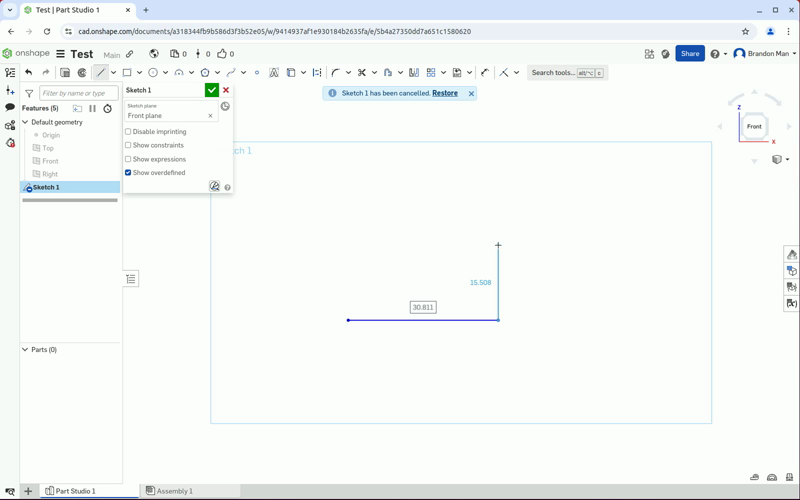
mouse_move(348, 244)
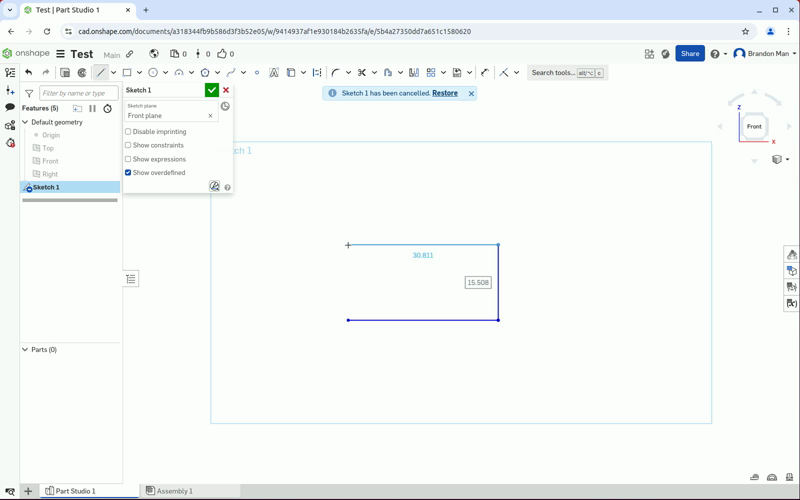
click(348, 244)
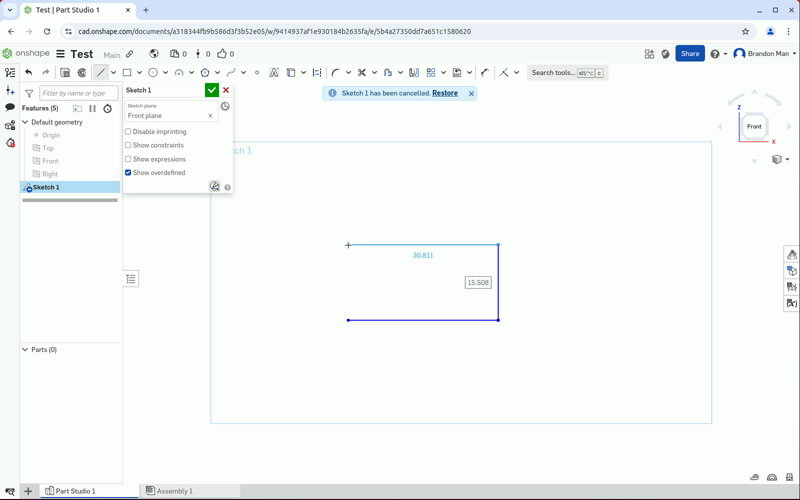
key_up(shift)
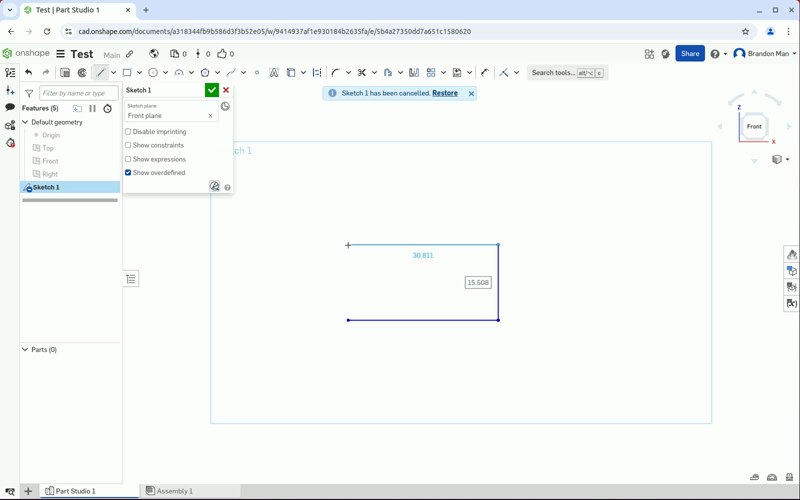
key_down(shift)
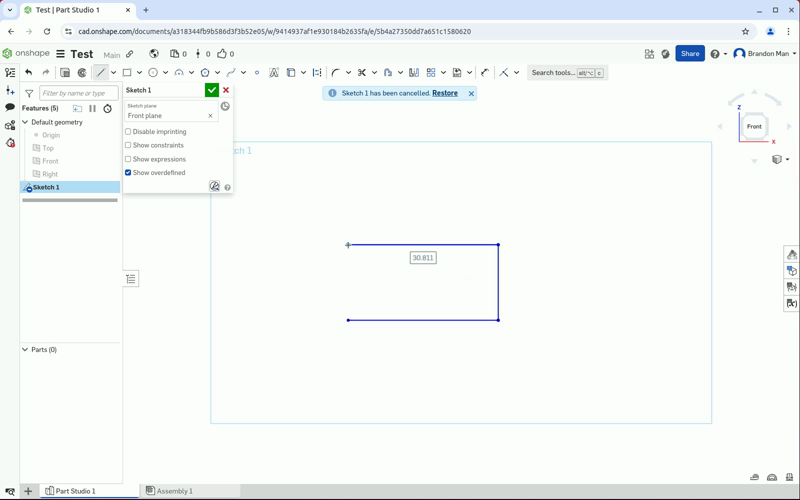
mouse_move(348, 320)
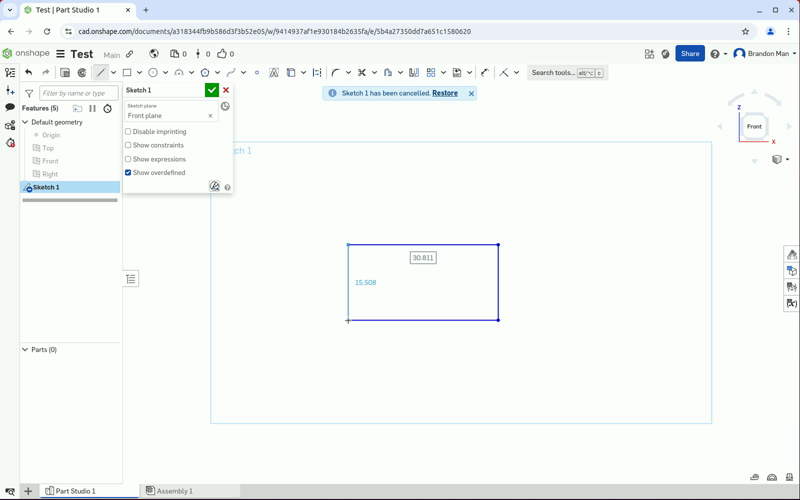
key_up(shift)
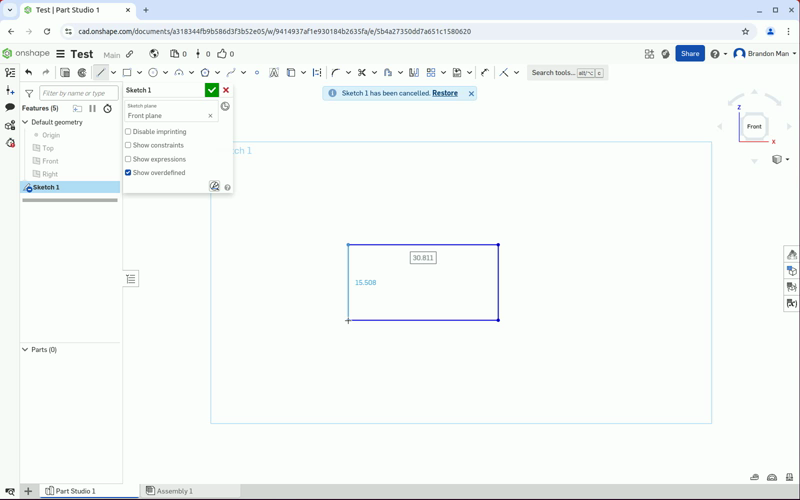
click(348, 320)
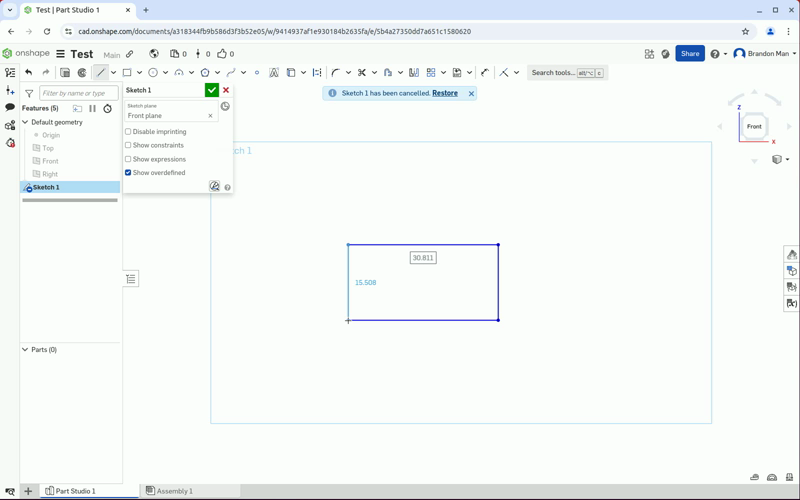
key(esc)
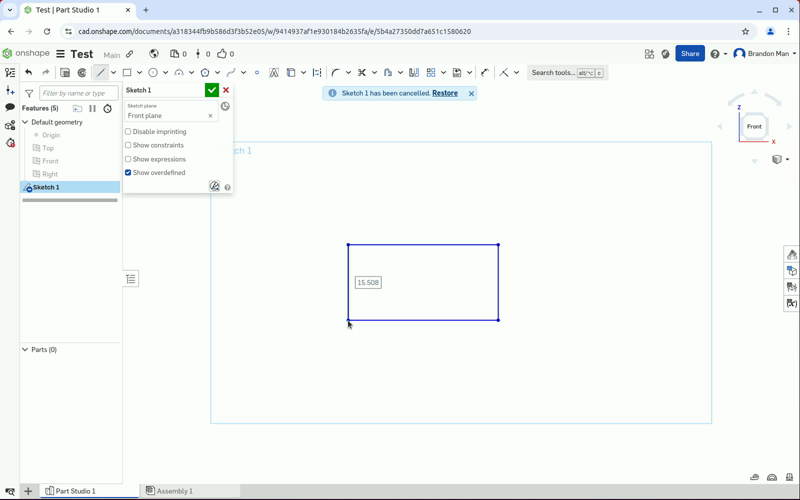
mouse_move(368, 268)
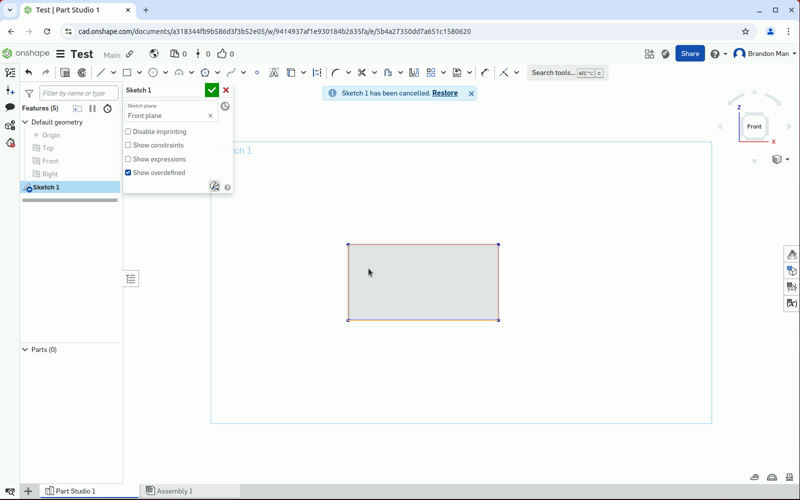
click(368, 268)
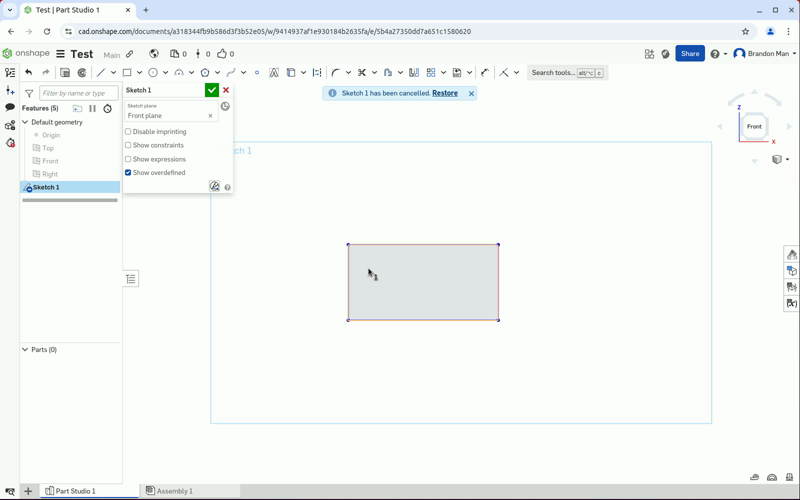
mouse_move(73, 352)
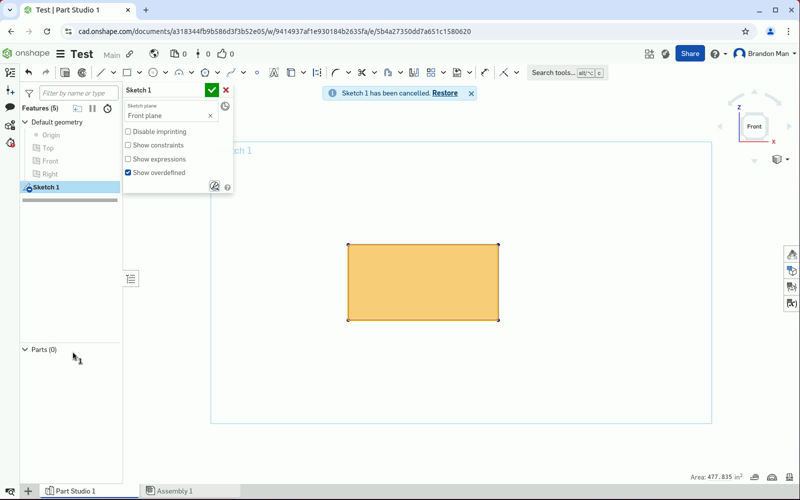
key(shift+y)
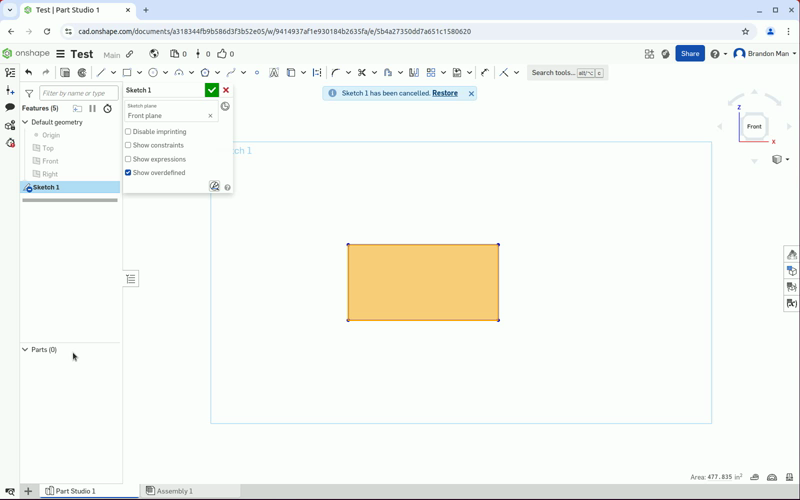
key(shift+e)
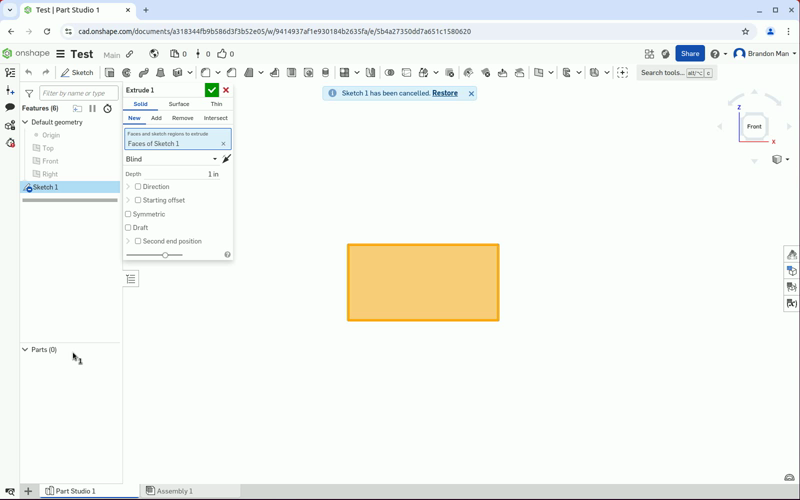
mouse_move(143, 106)
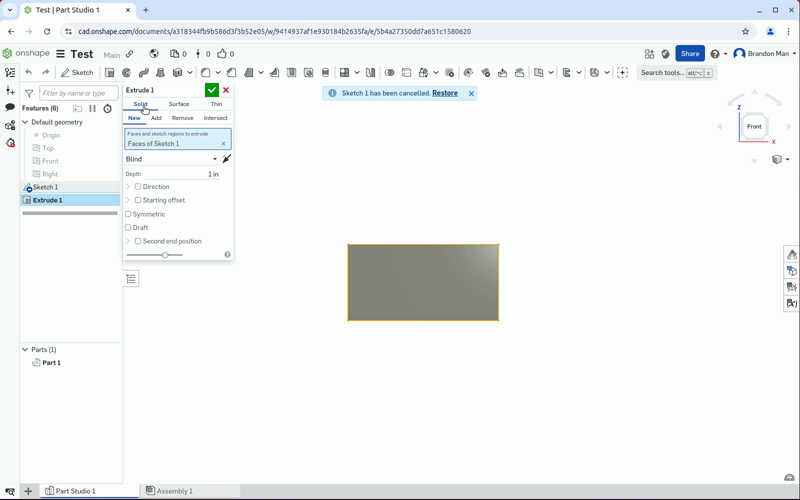
click(143, 106)
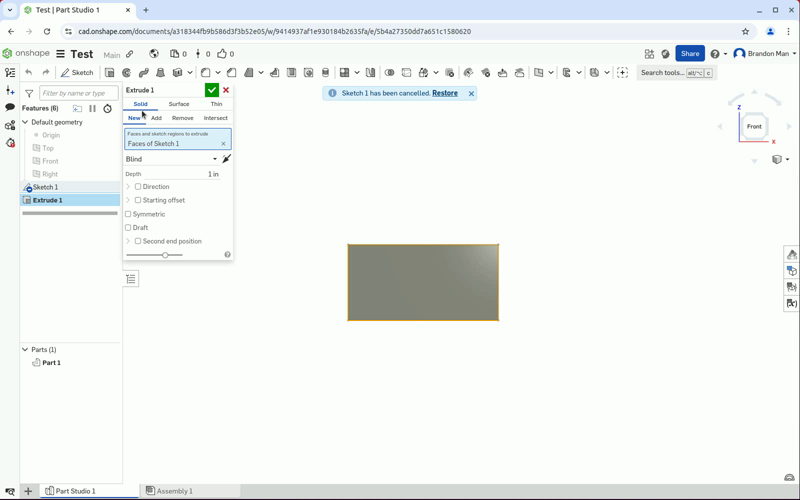
mouse_move(137, 120)
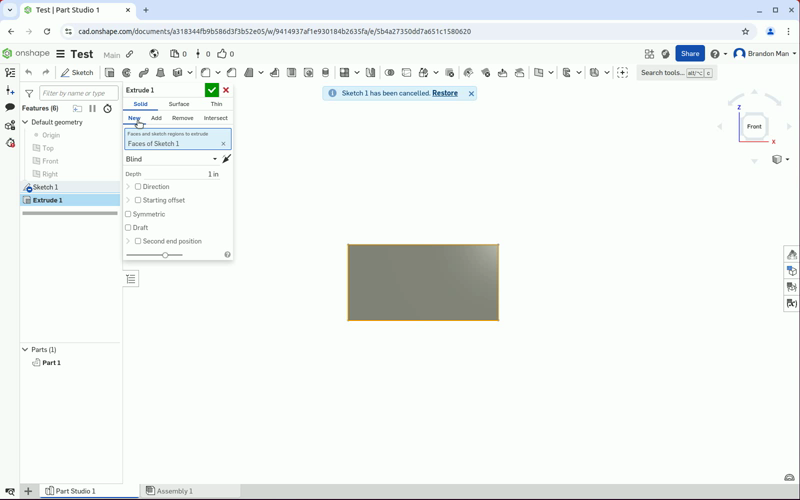
click(137, 120)
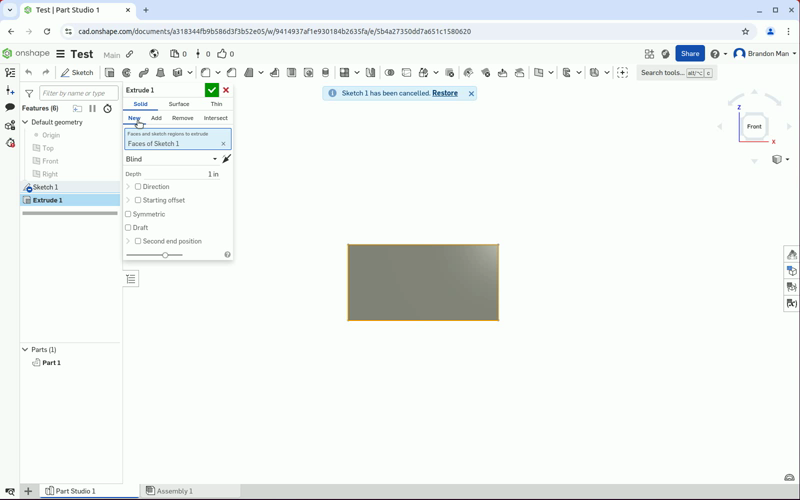
key(tab, 4)
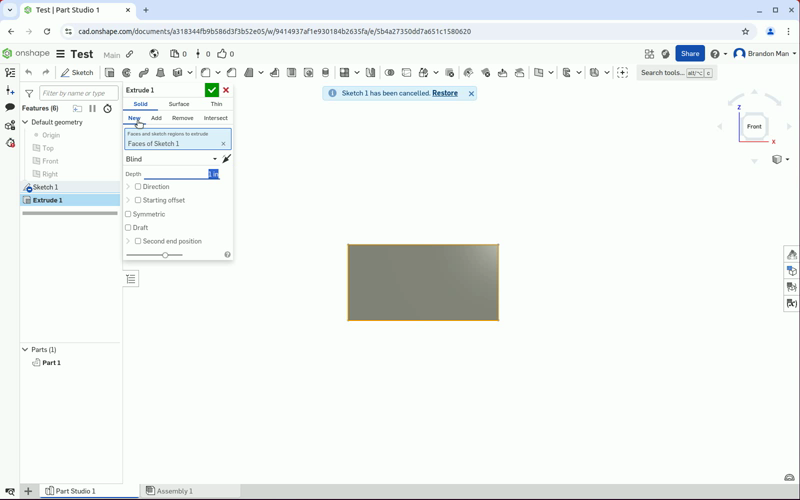
text(7.702)
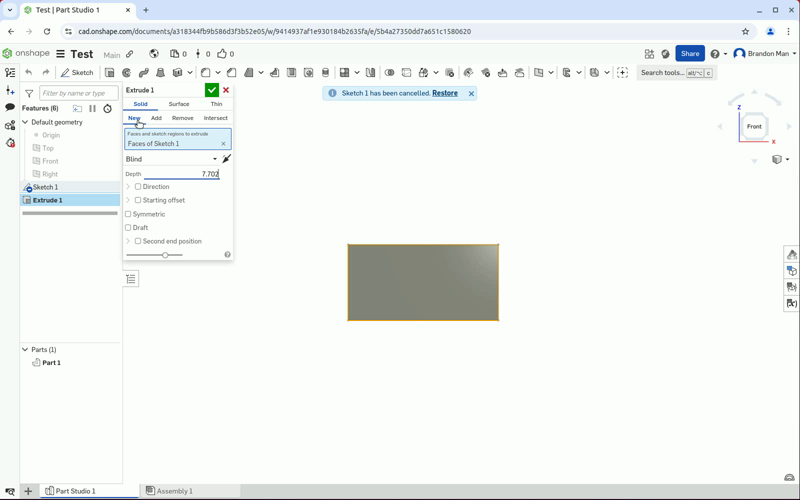
key(tab, 3)
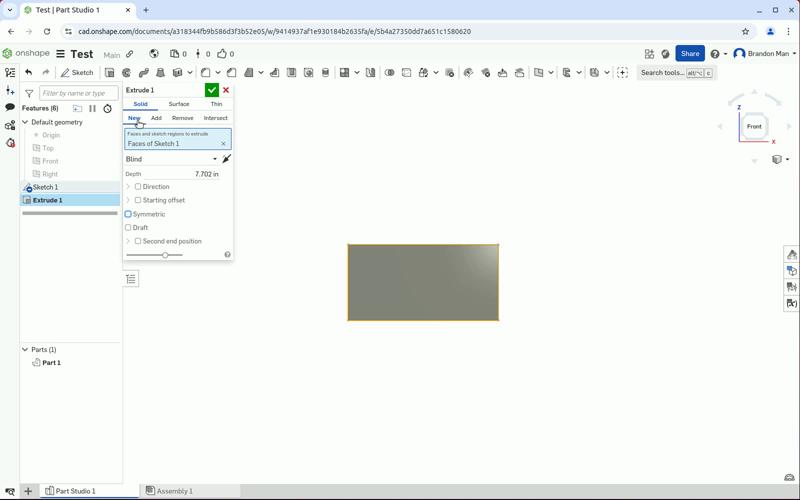
key(space)
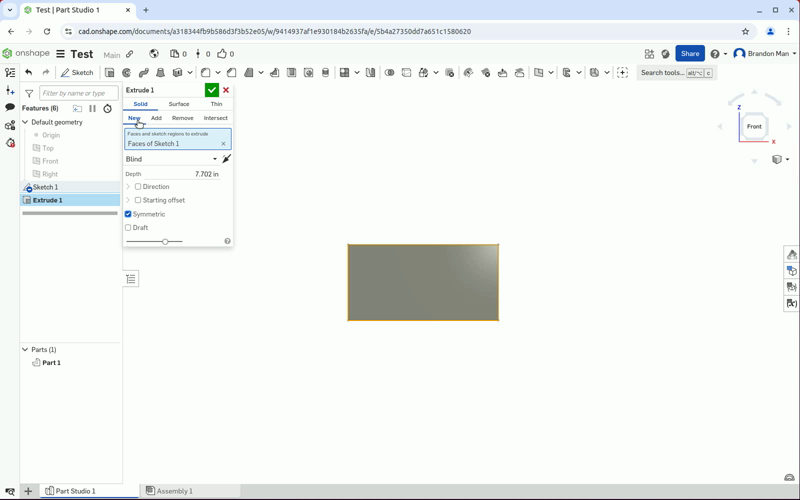
key(enter)
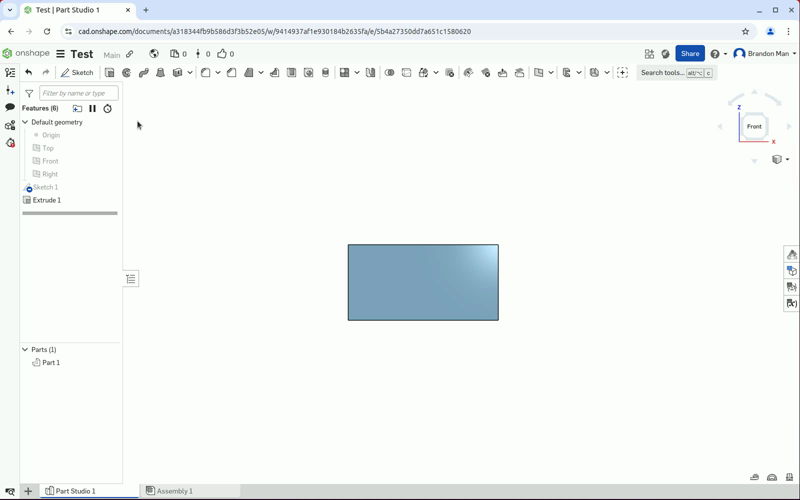
key(shift+h)
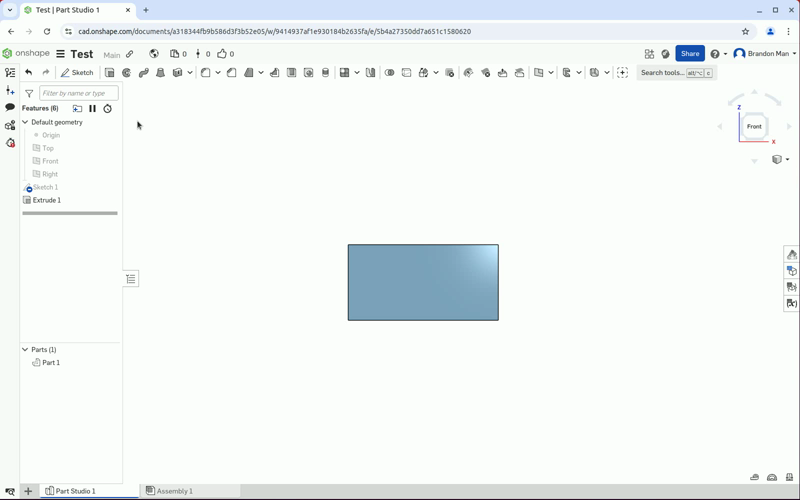
key(shift+h)
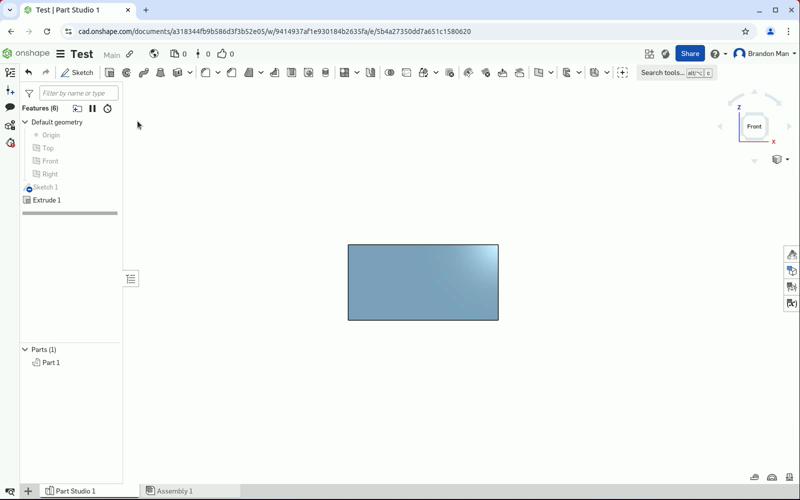
mouse_move(73, 189)
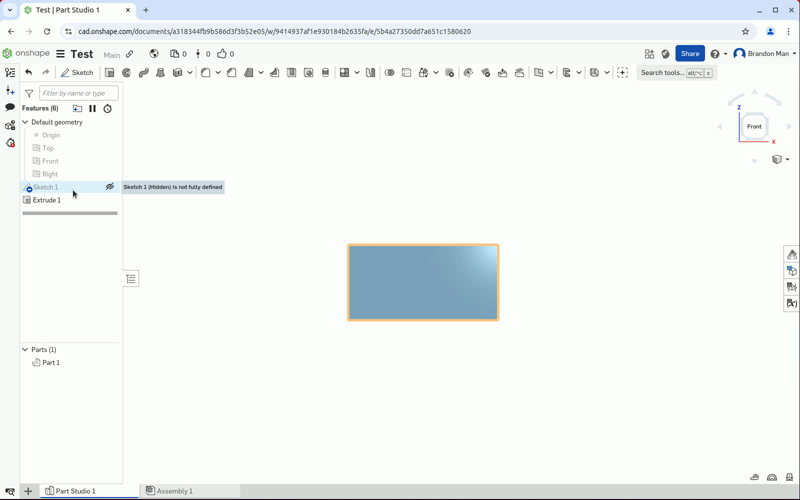
click(73, 189)
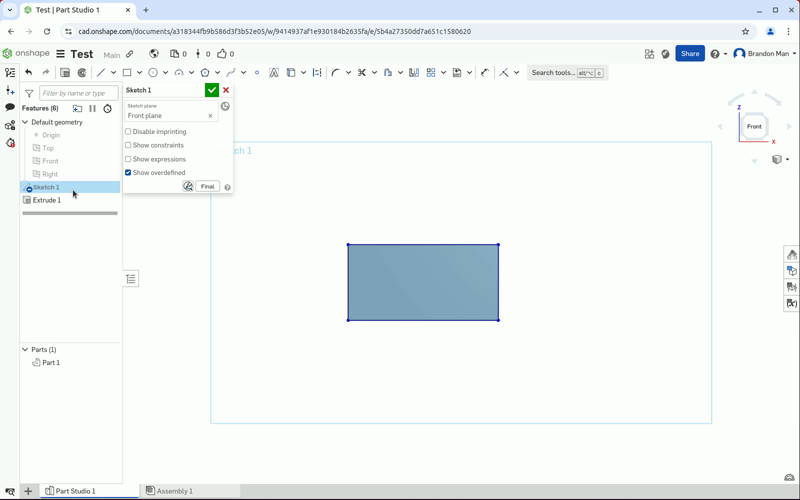
mouse_move(229, 92)
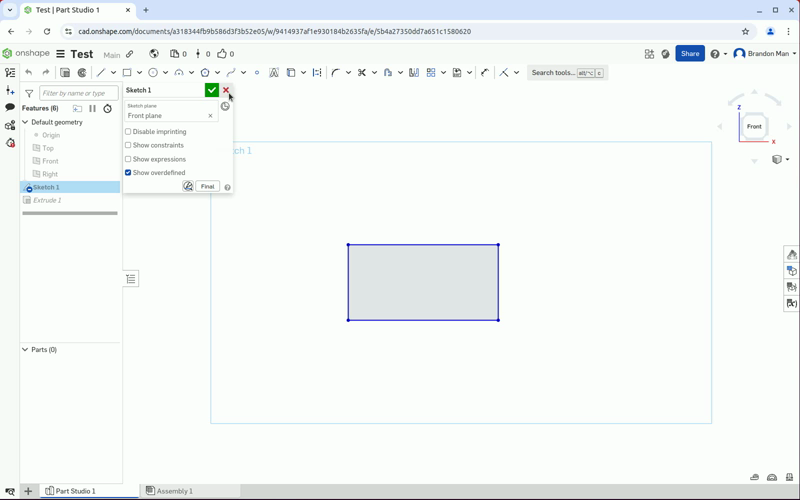
click(229, 92)
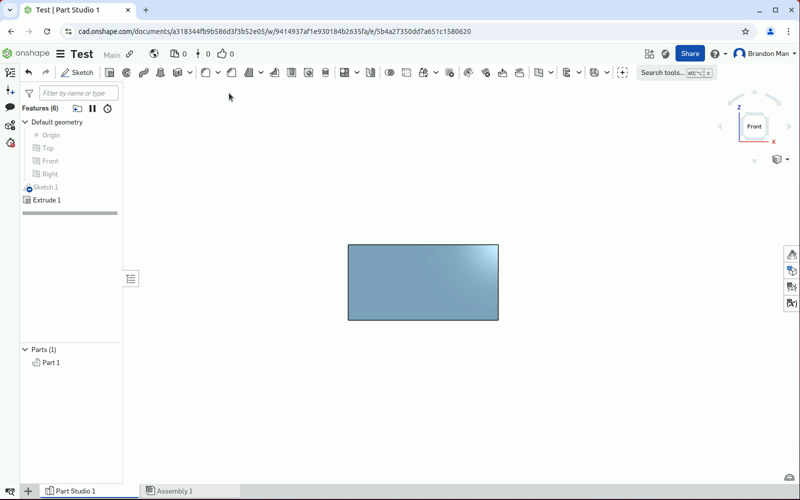
mouse_move(541, 75)
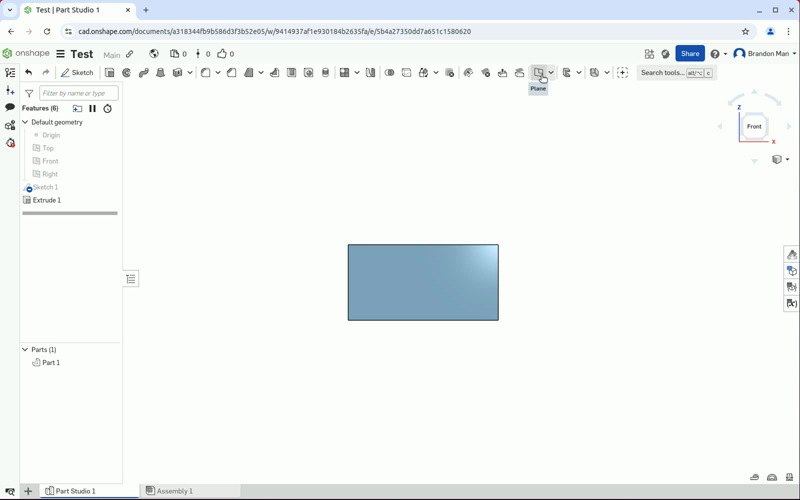
click(541, 75)
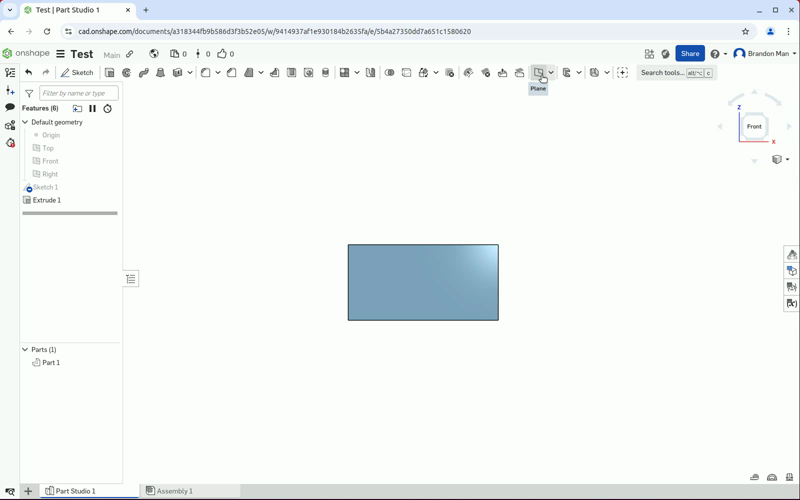
mouse_move(73, 163)
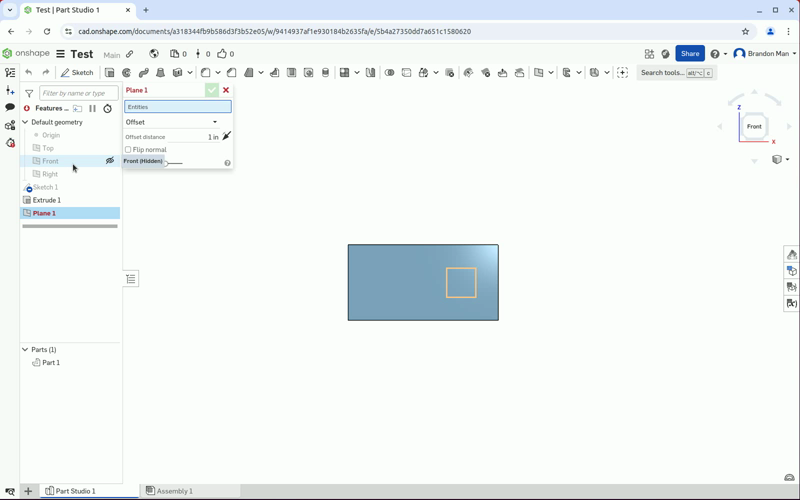
click(73, 163)
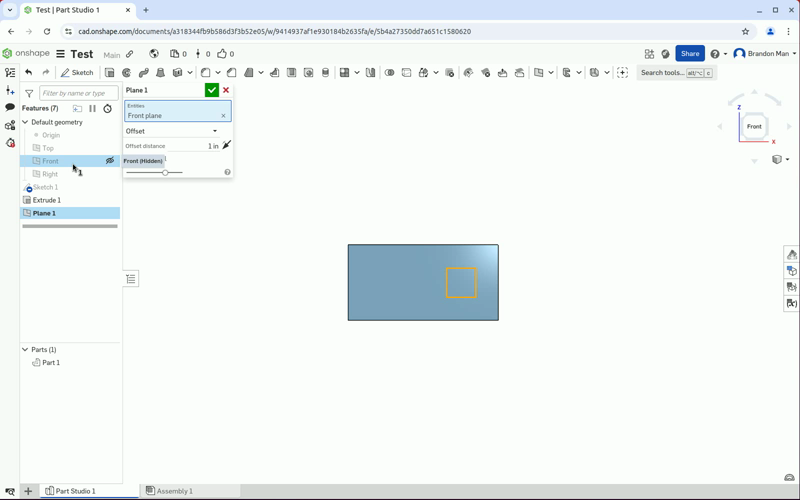
key(tab, 2)
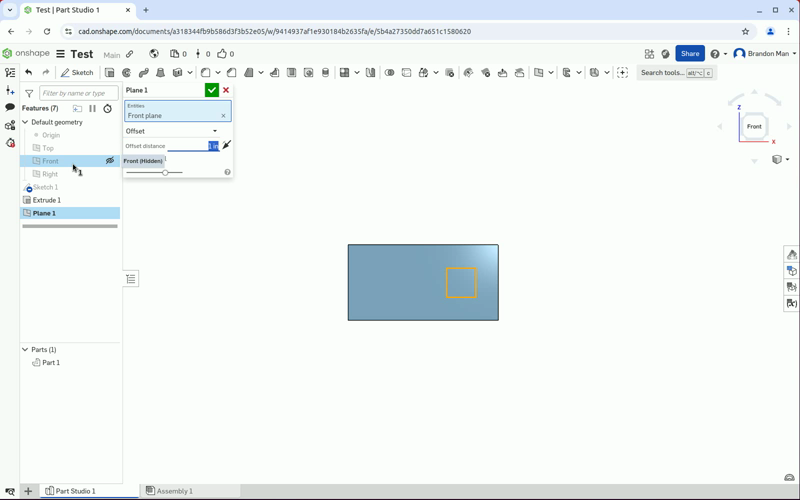
text(3.851)
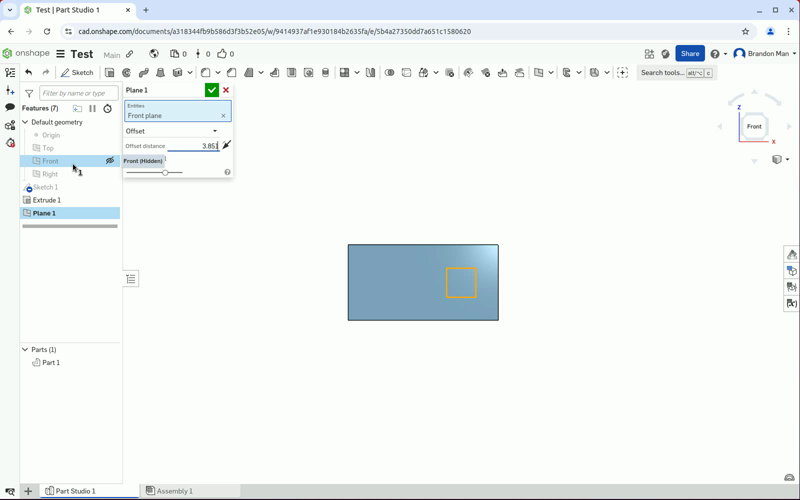
key(enter, 2)
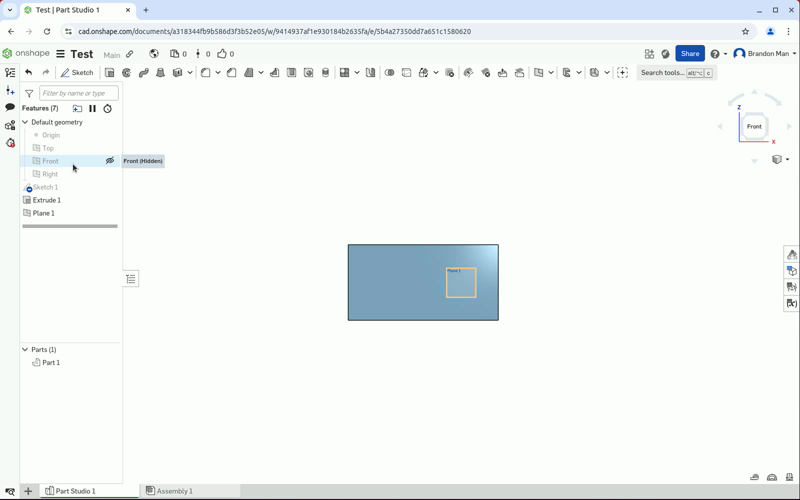
key(shift+s)
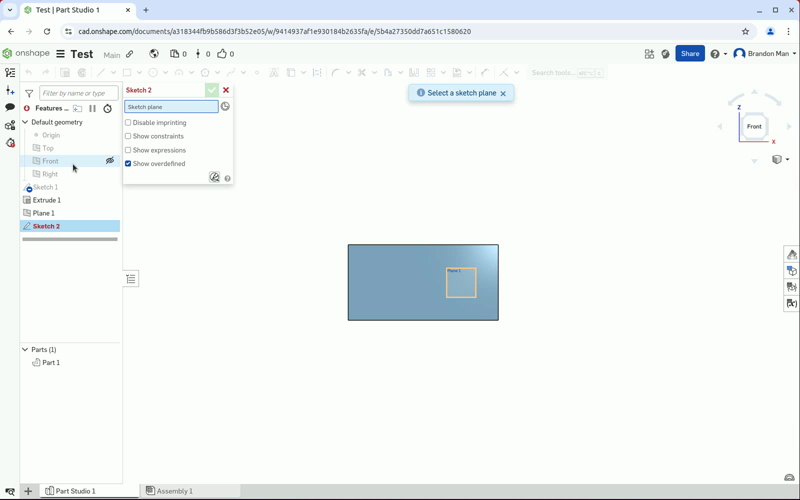
mouse_move(73, 215)
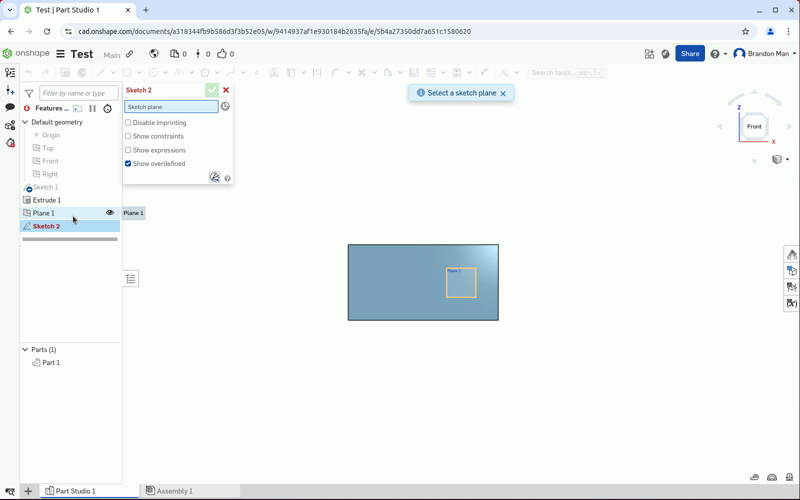
click(73, 215)
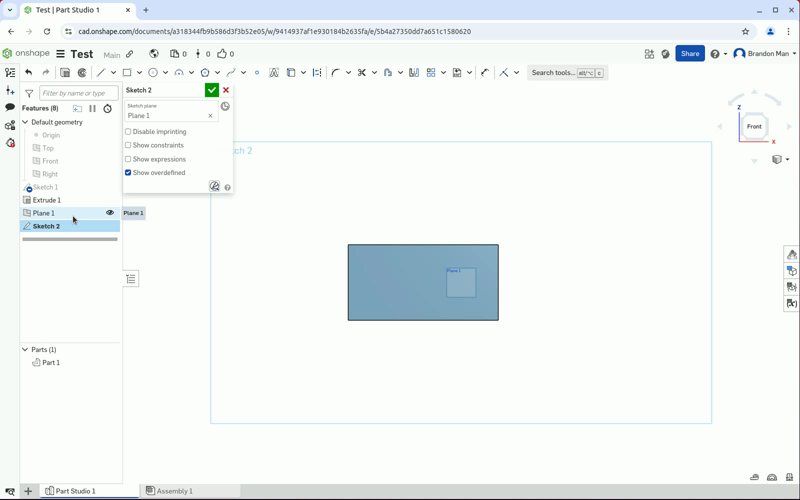
mouse_move(73, 352)
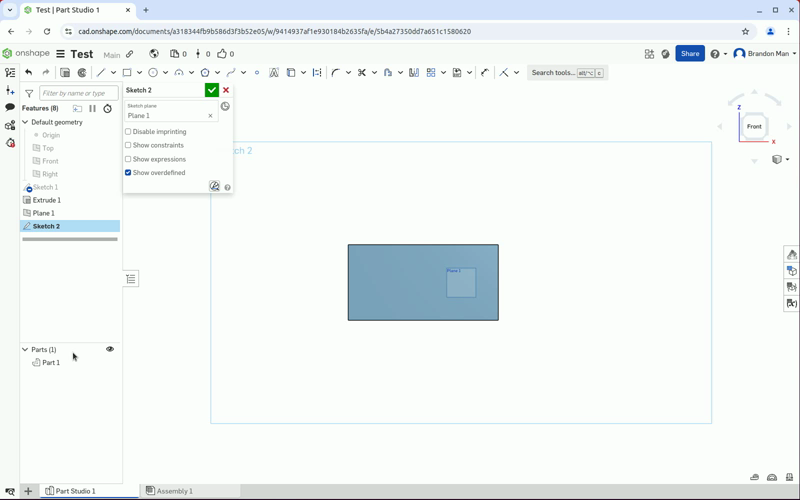
key(y)
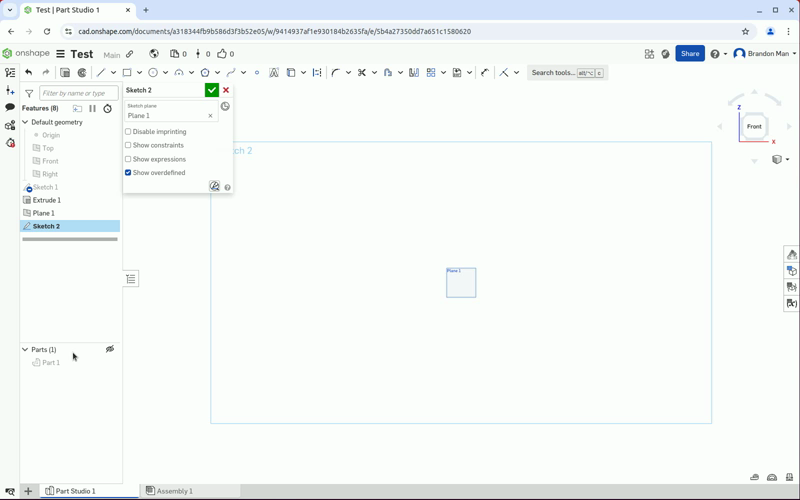
key(c)
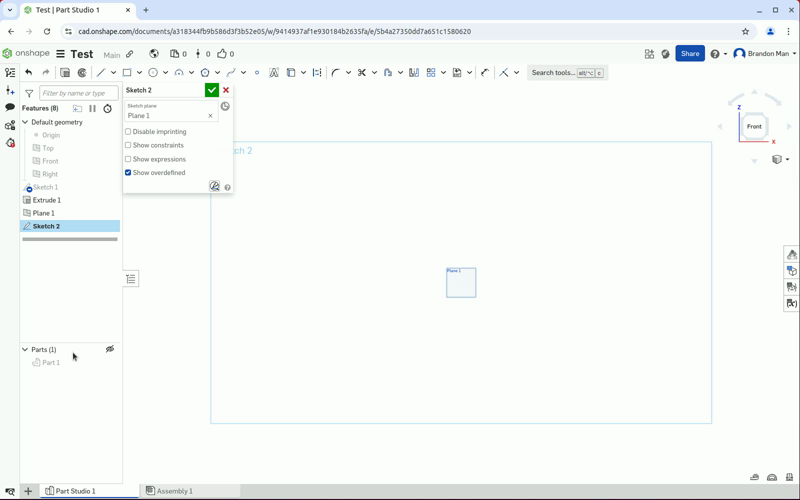
key_down(shift)
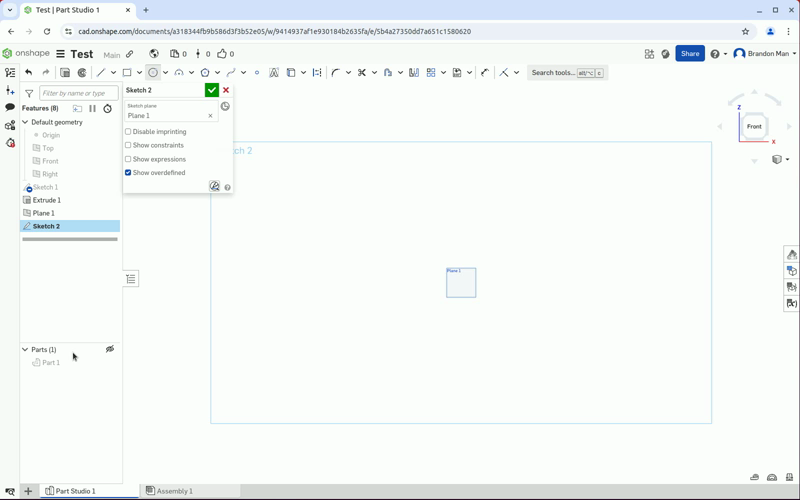
mouse_move(461, 282)
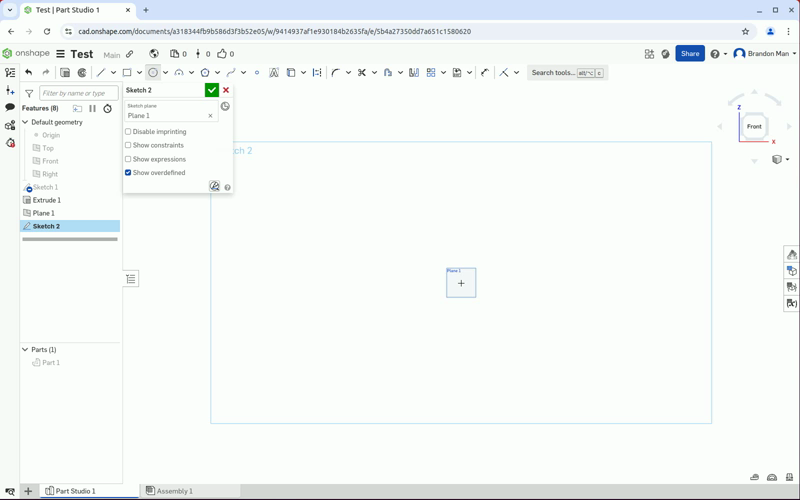
click(461, 282)
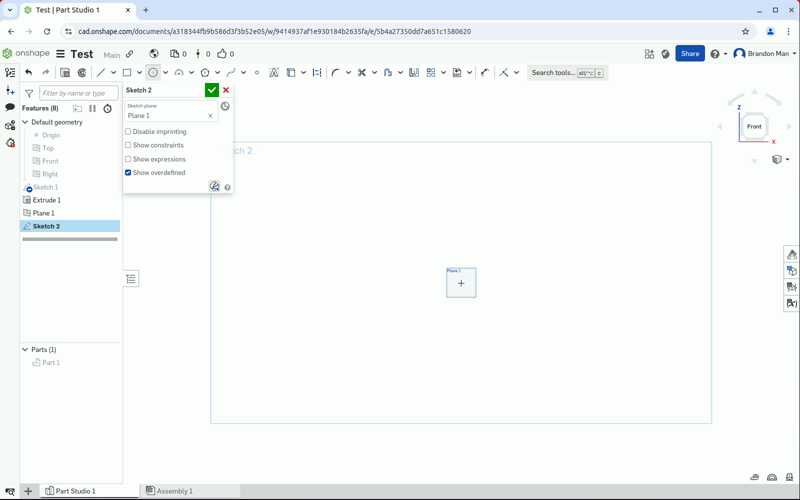
key_up(shift)
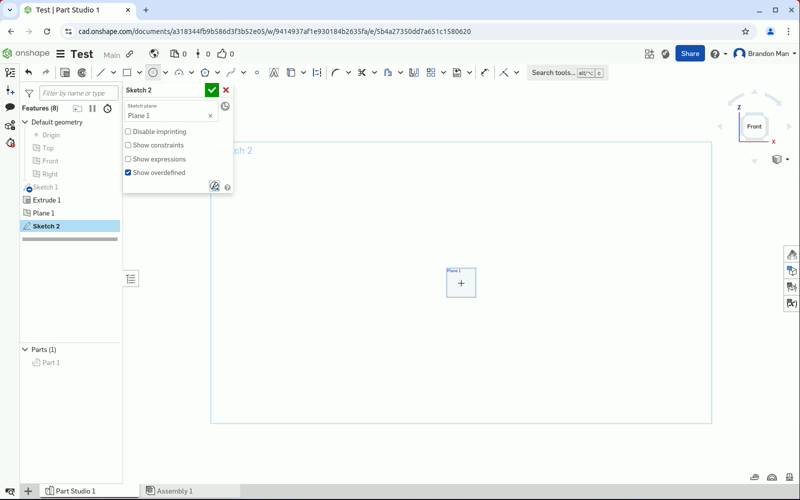
mouse_move(480, 282)
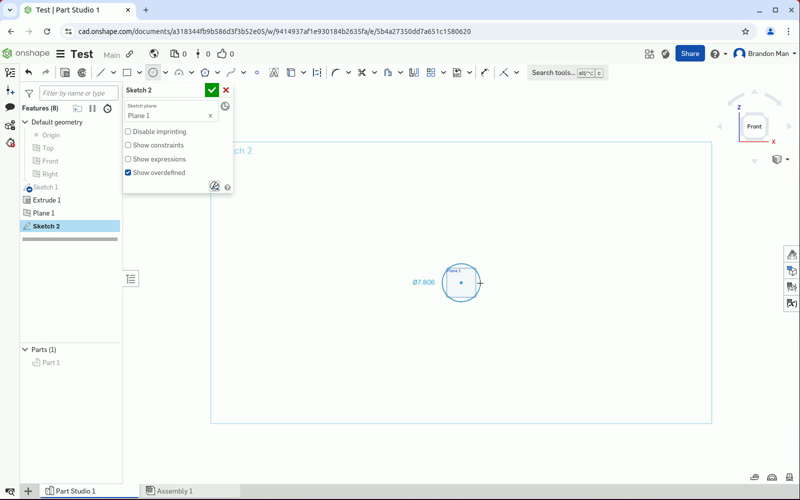
click(480, 282)
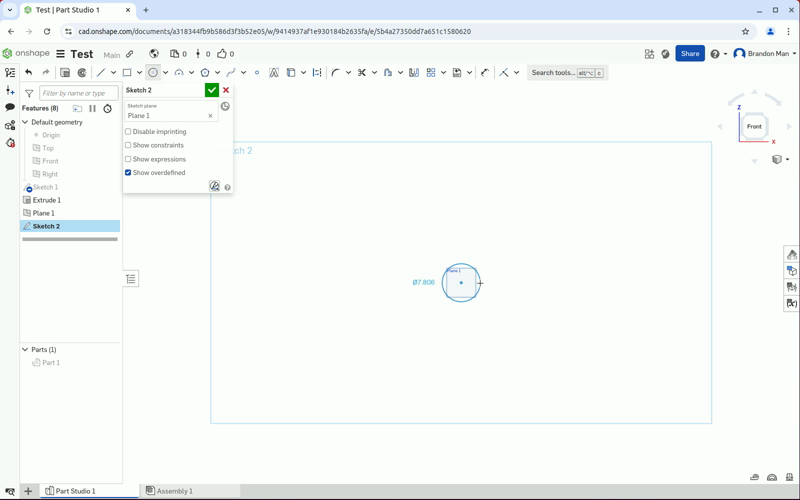
key(esc)
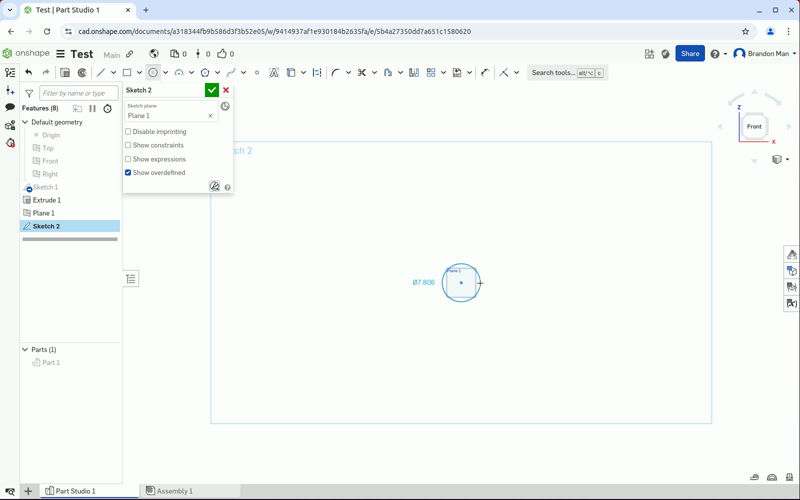
mouse_move(450, 289)
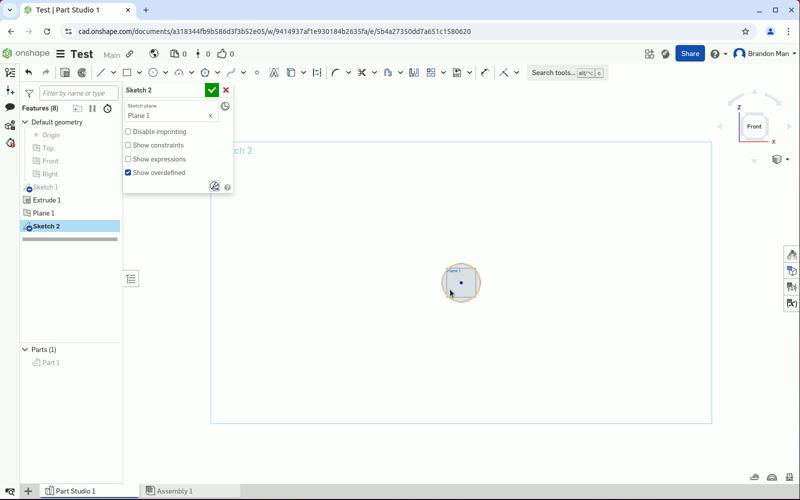
scroll(6)
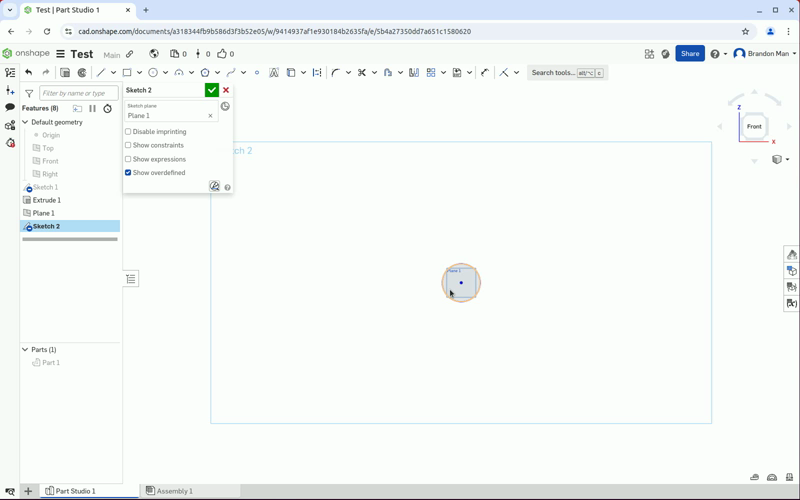
scroll(6)
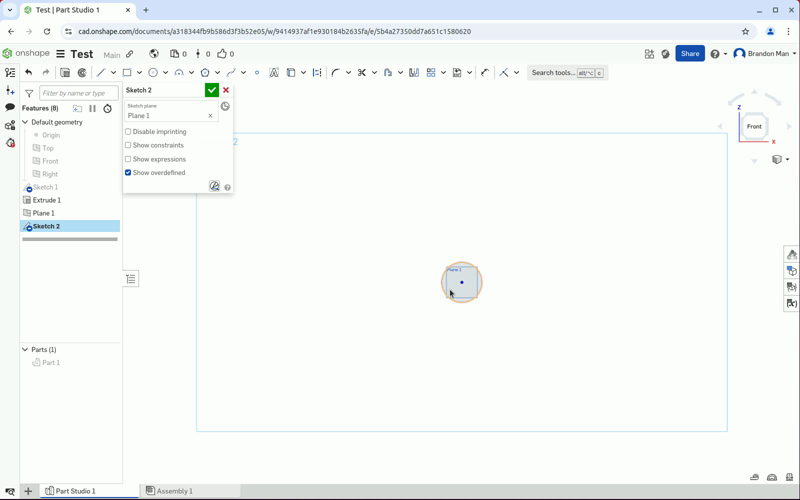
scroll(6)
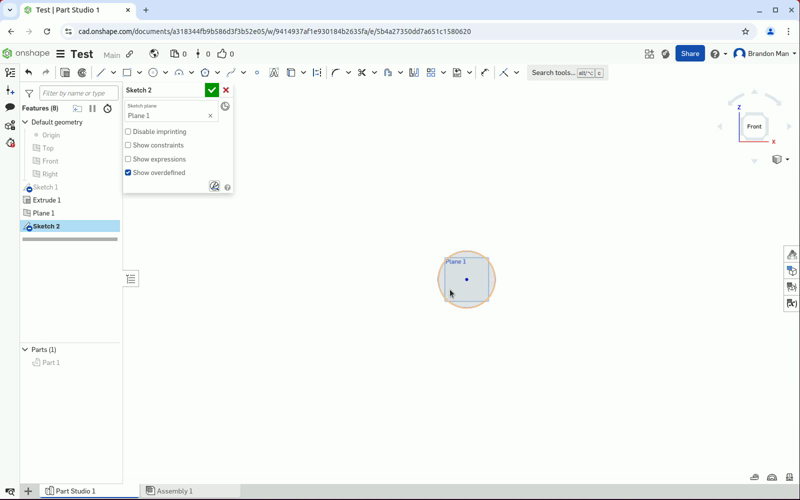
scroll(6)
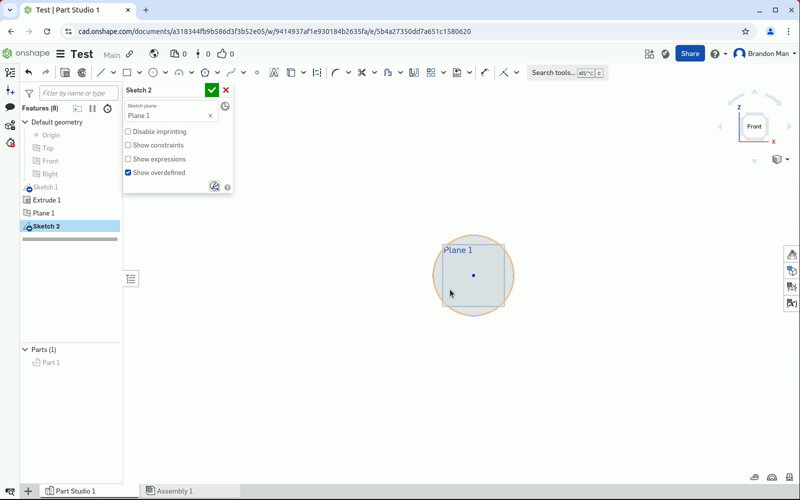
scroll(6)
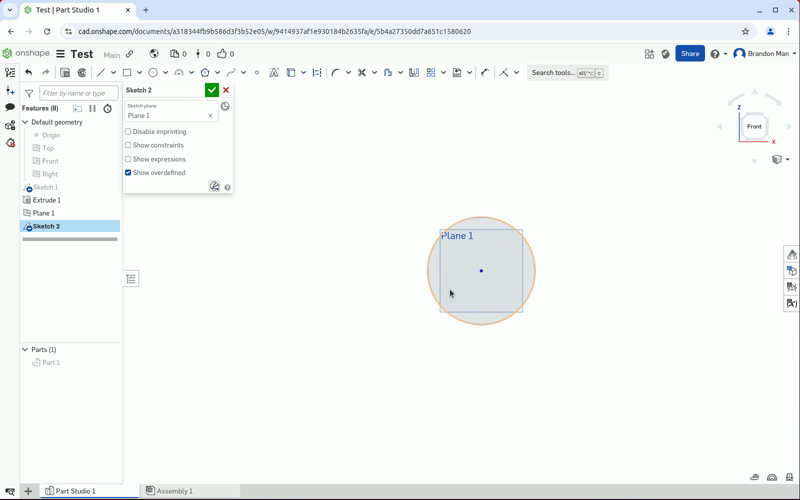
scroll(6)
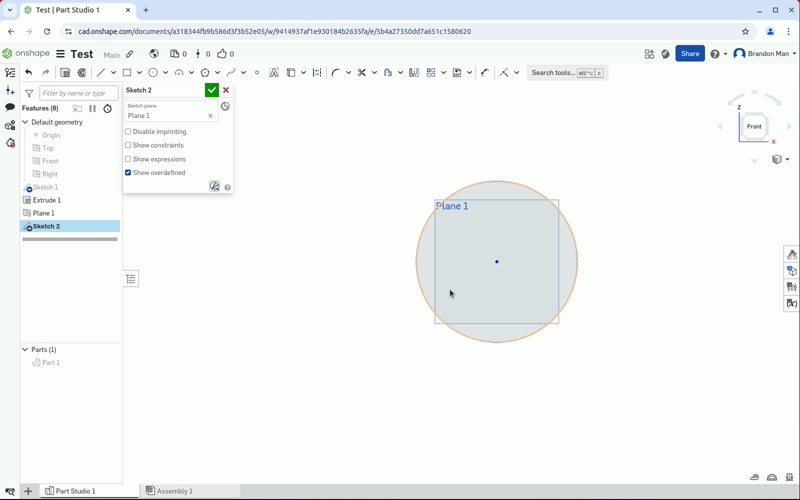
scroll(6)
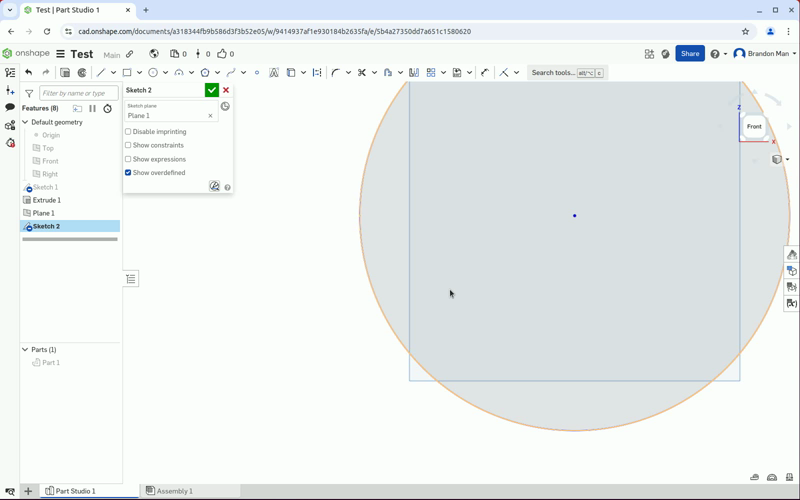
click(450, 289)
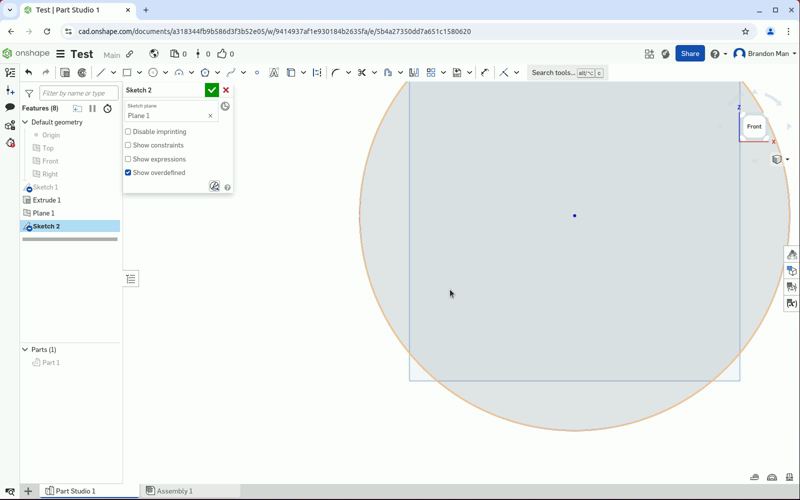
scroll(-6)
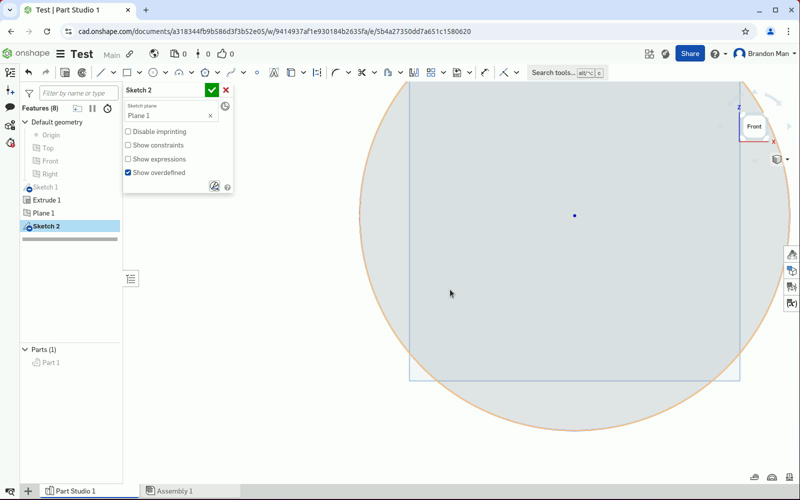
scroll(-6)
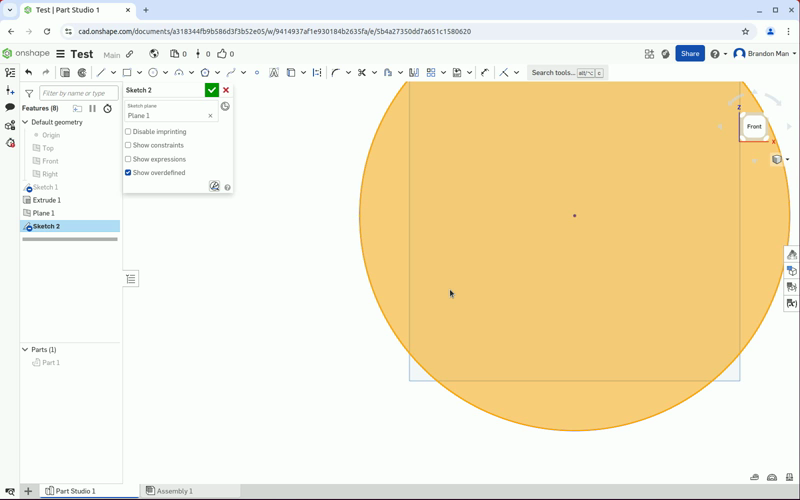
scroll(-6)
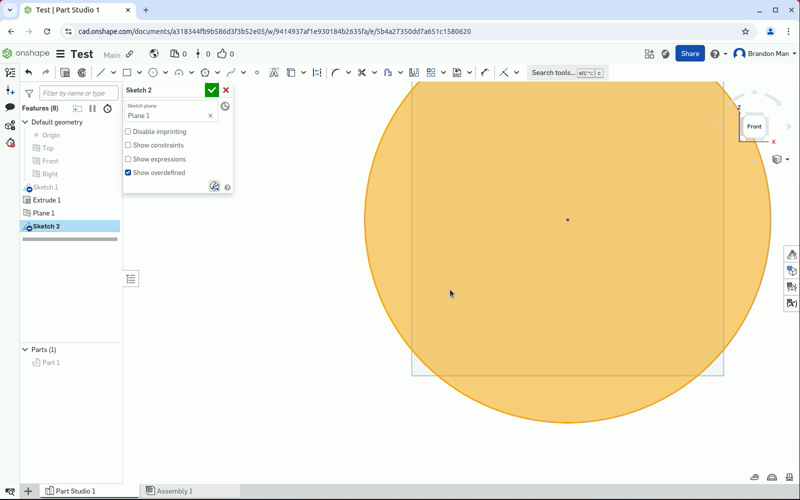
scroll(-6)
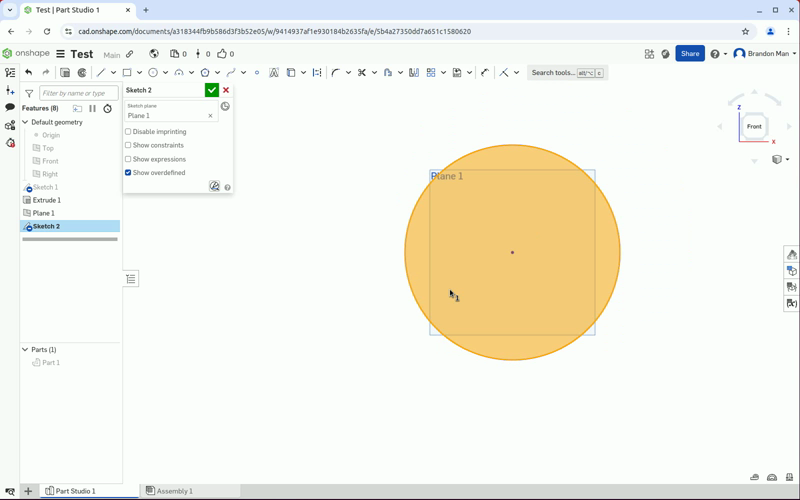
scroll(-6)
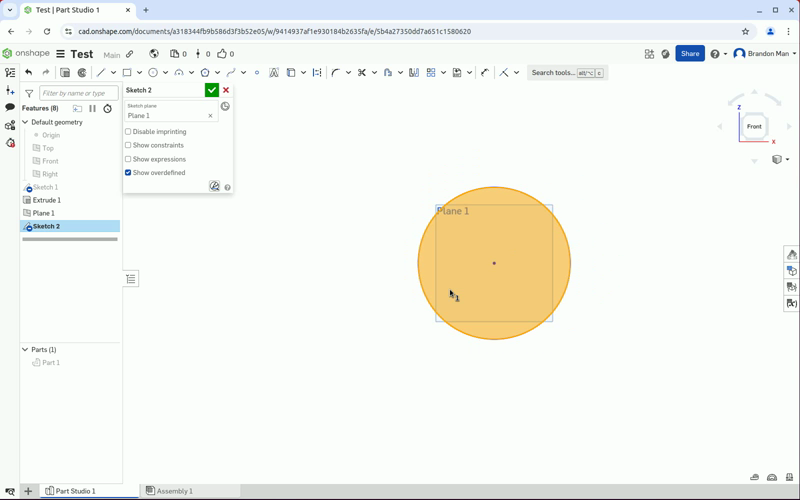
scroll(-6)
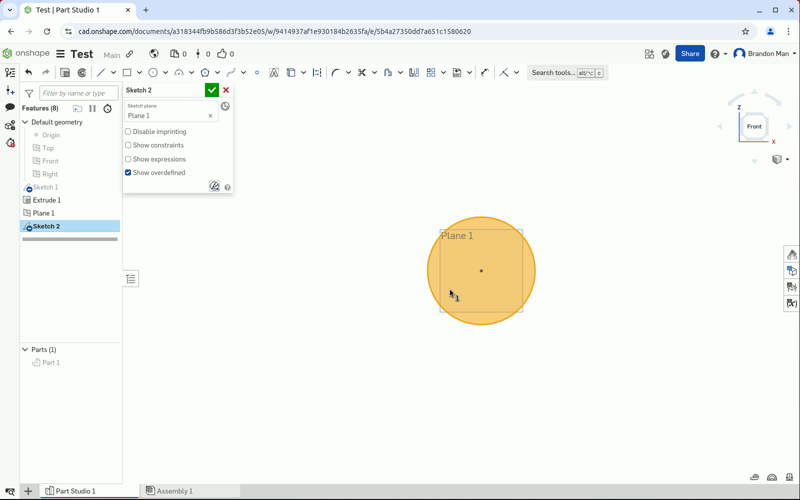
scroll(-6)
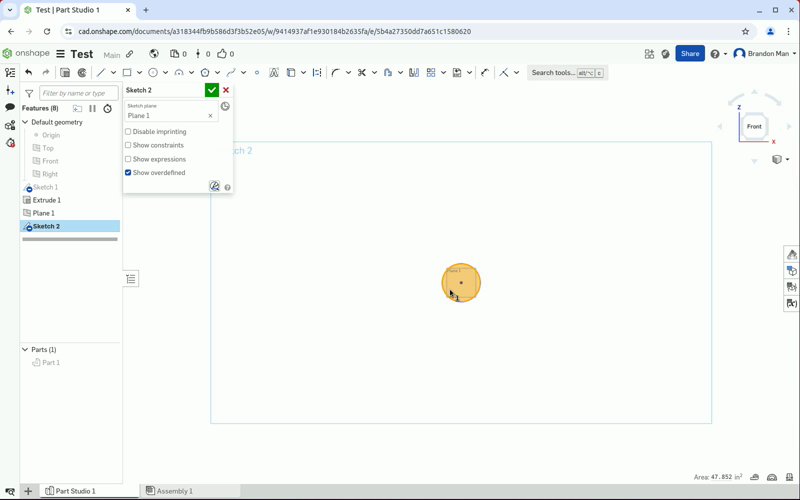
mouse_move(73, 352)
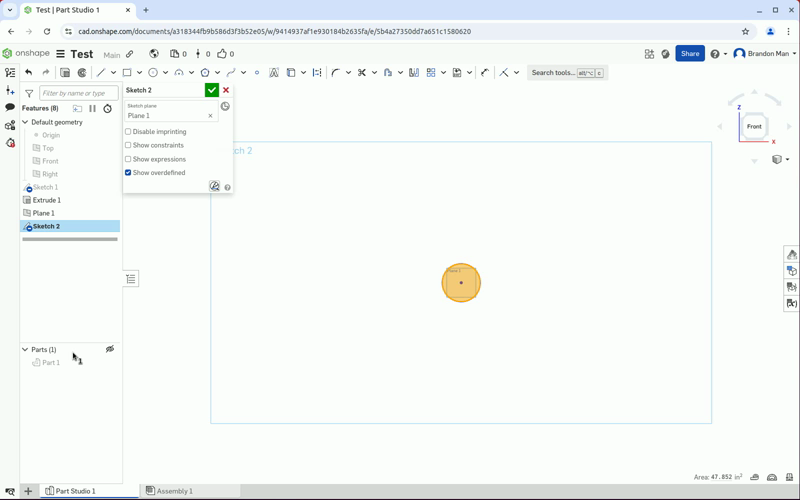
key(shift+y)
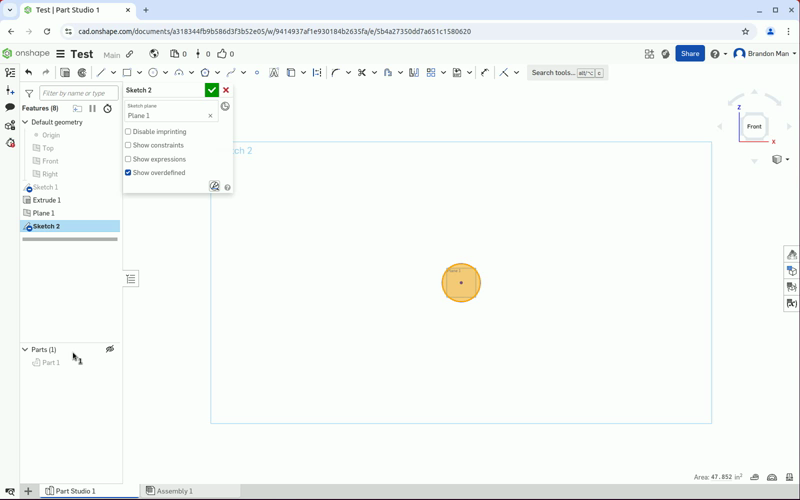
key(shift+e)
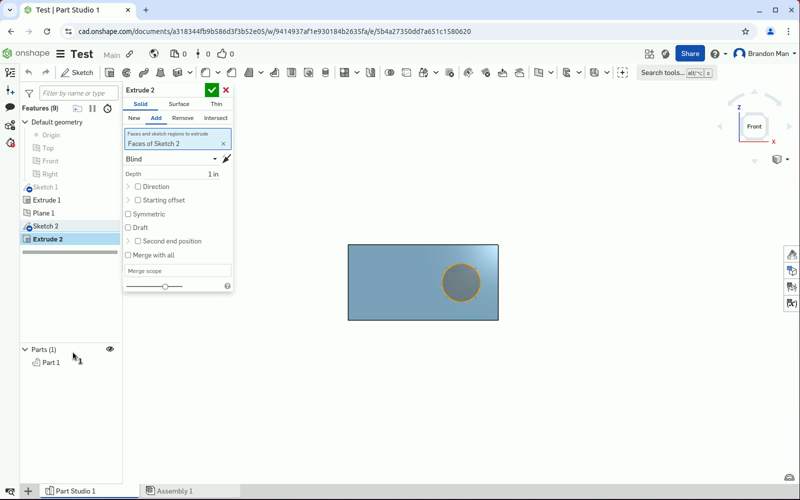
mouse_move(143, 106)
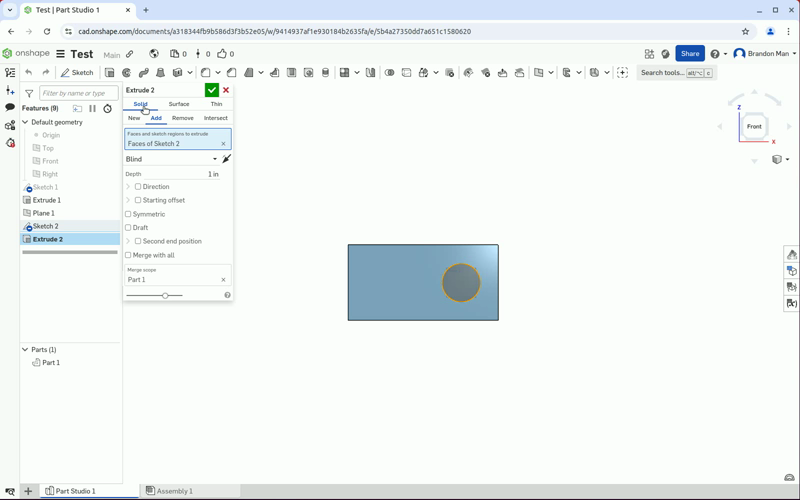
click(143, 106)
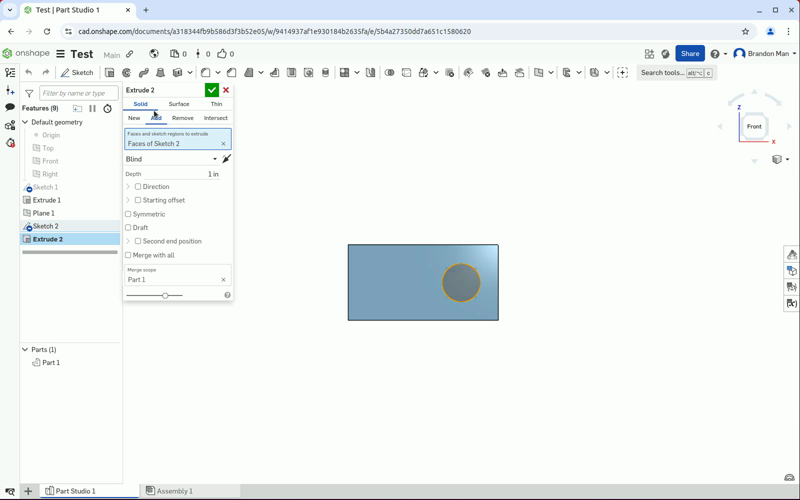
mouse_move(186, 120)
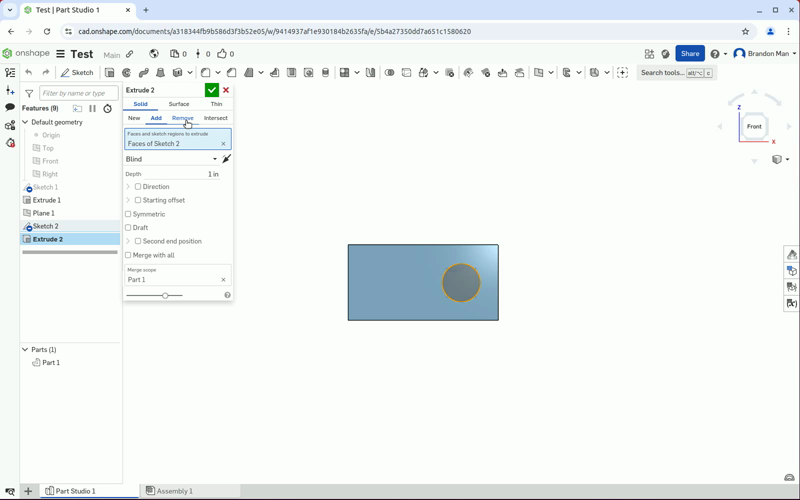
click(186, 120)
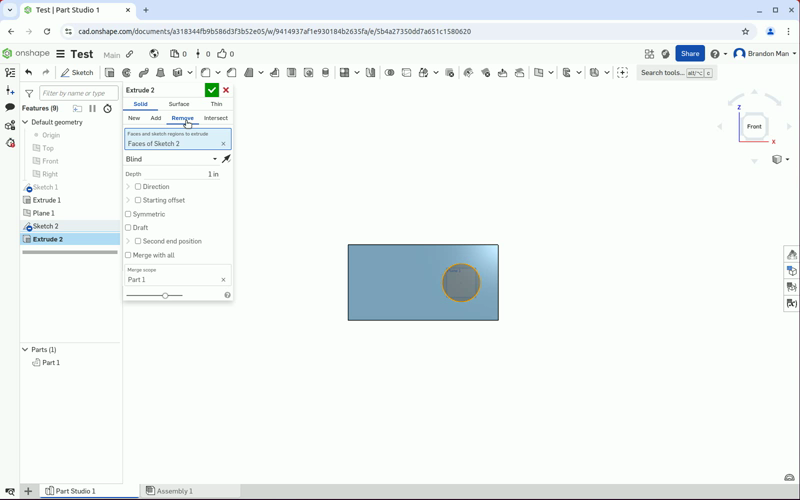
key(tab, 4)
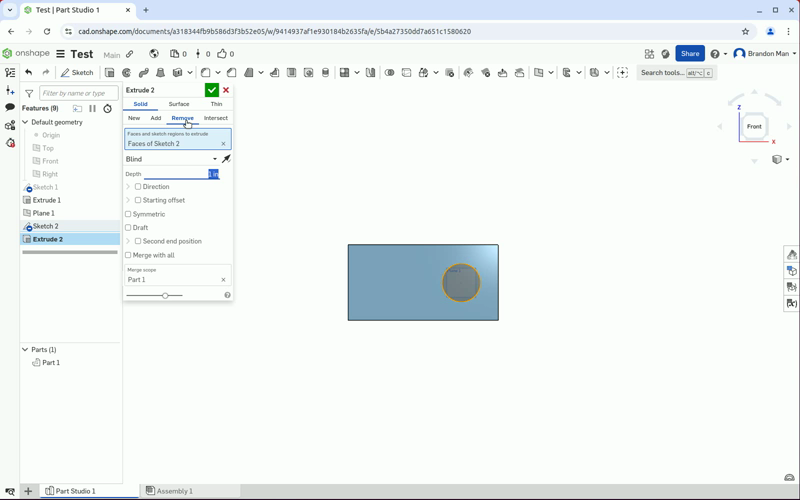
text(6.258)
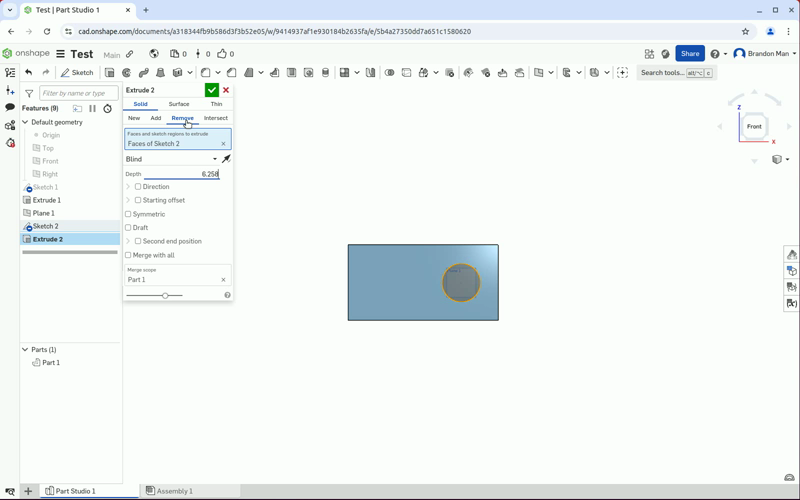
key(tab, 6)
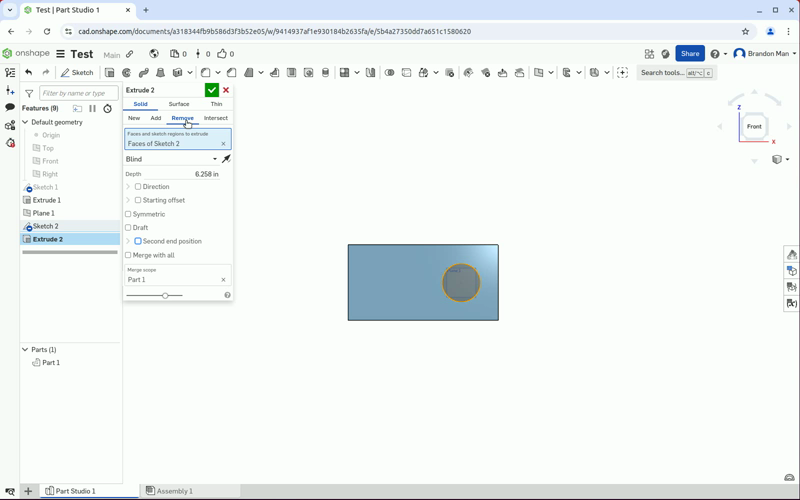
key(space)
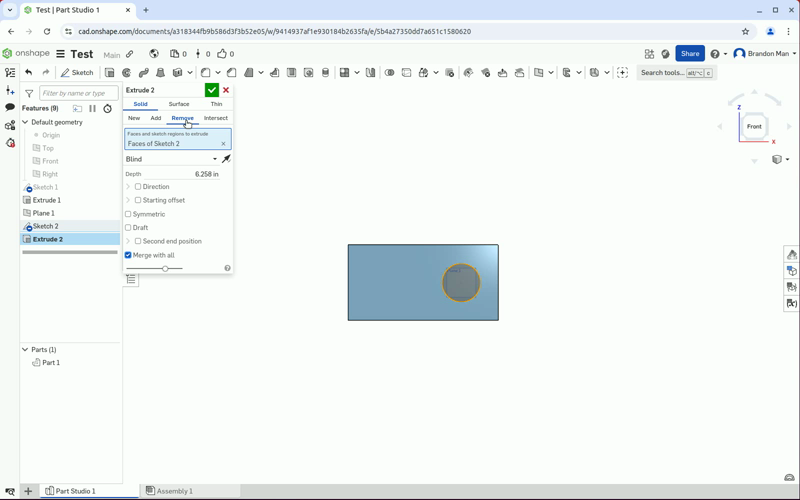
key(enter)
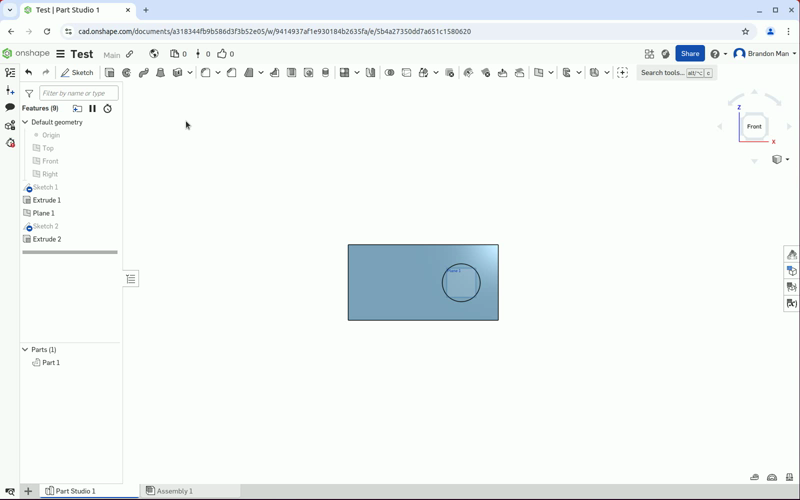
key(shift+h)
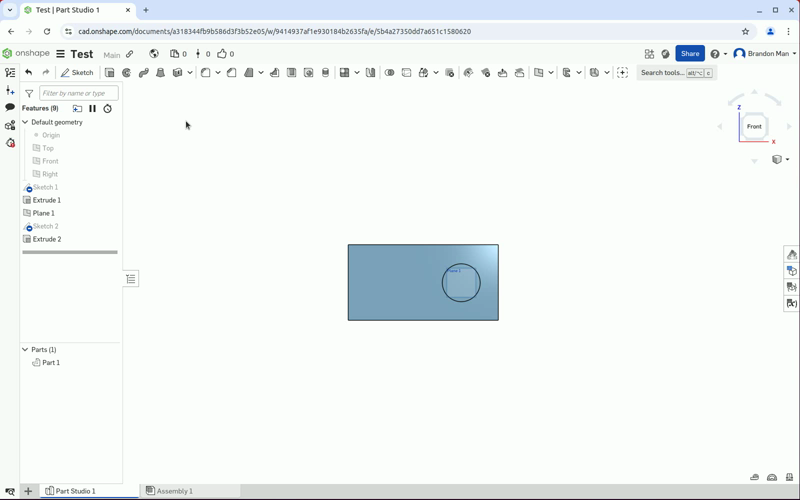
key(shift+h)
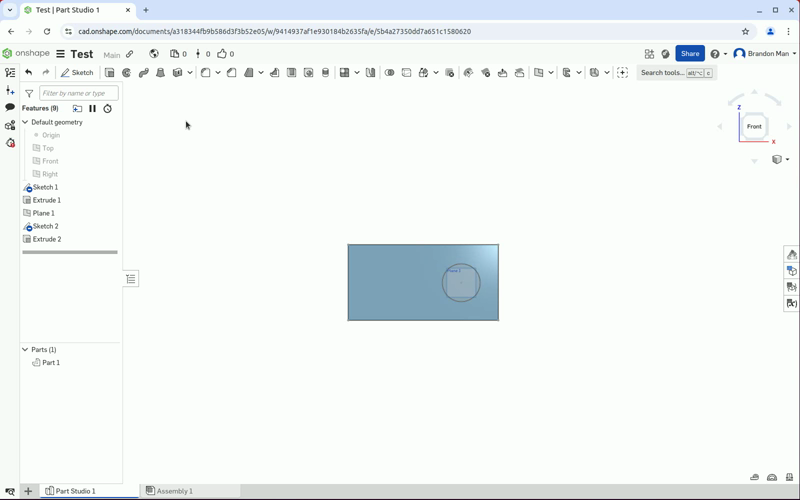
key(shift+7)
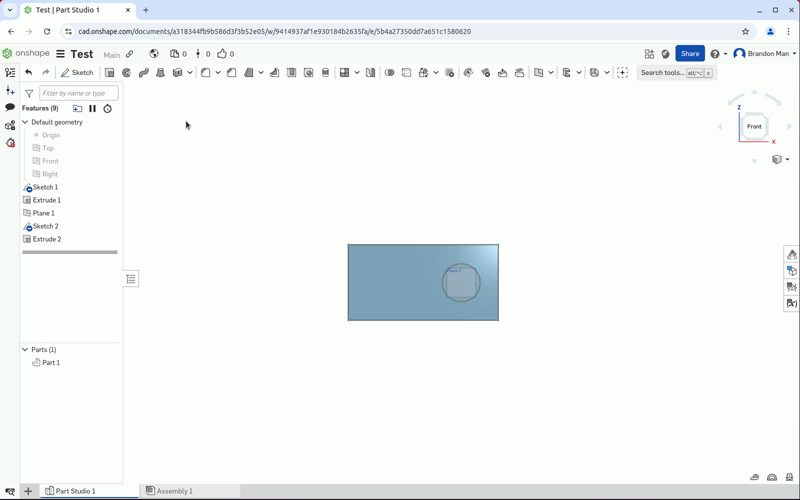
key(left, 2)
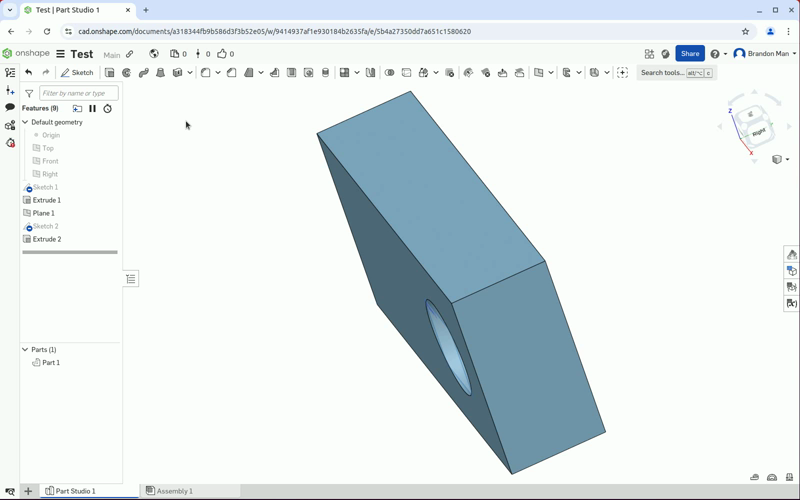
key(down, 2)
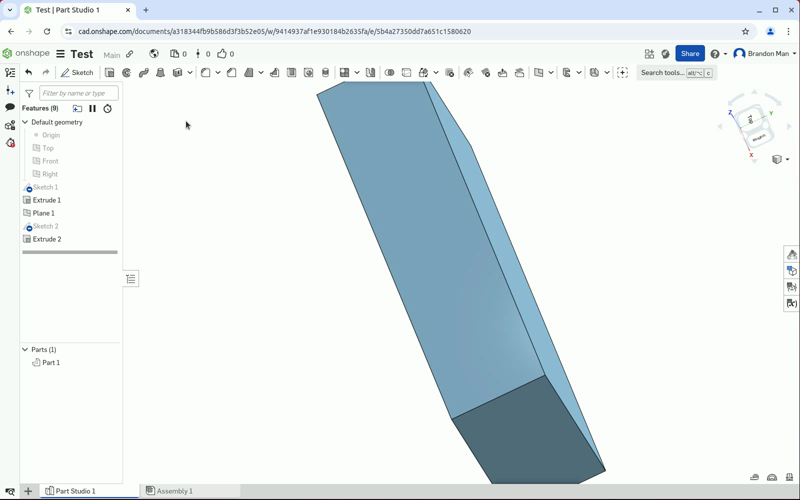
key(up, 2)
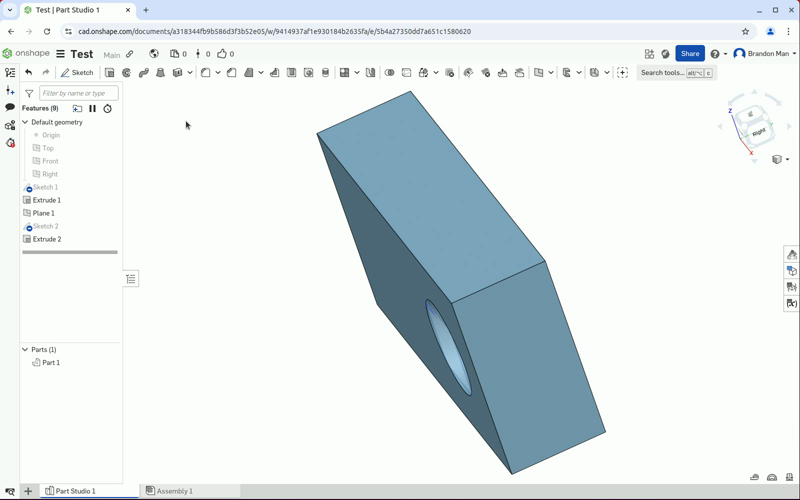
key(right, 2)
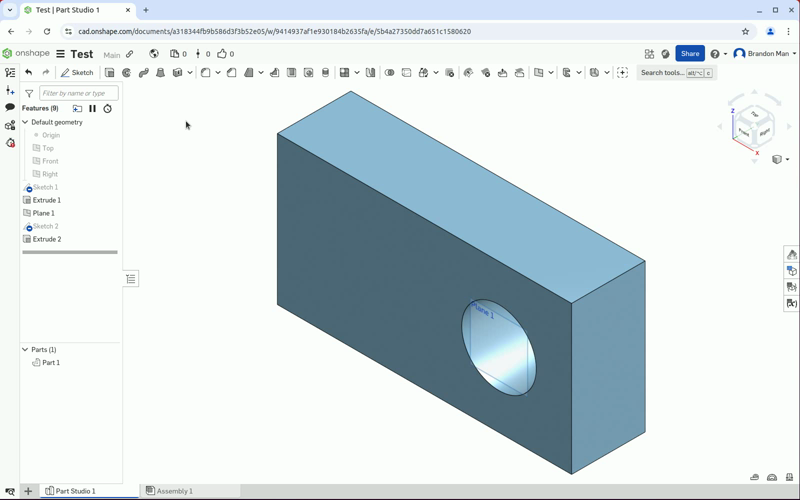
mouse_move(73, 189)
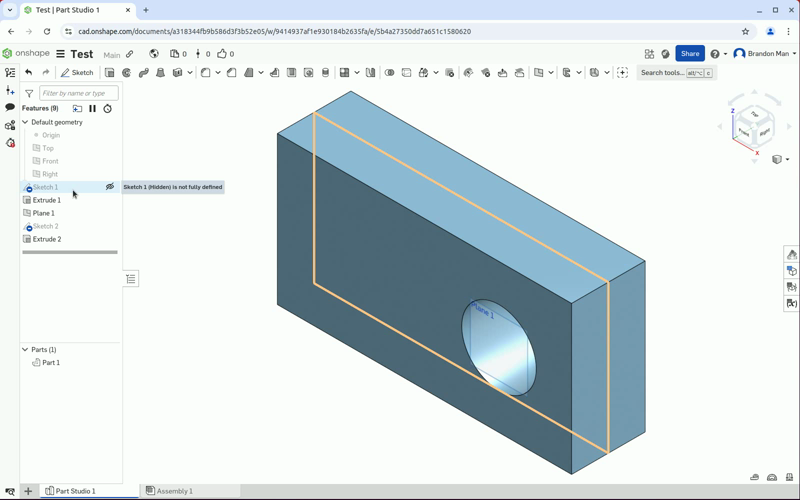
click(73, 189)